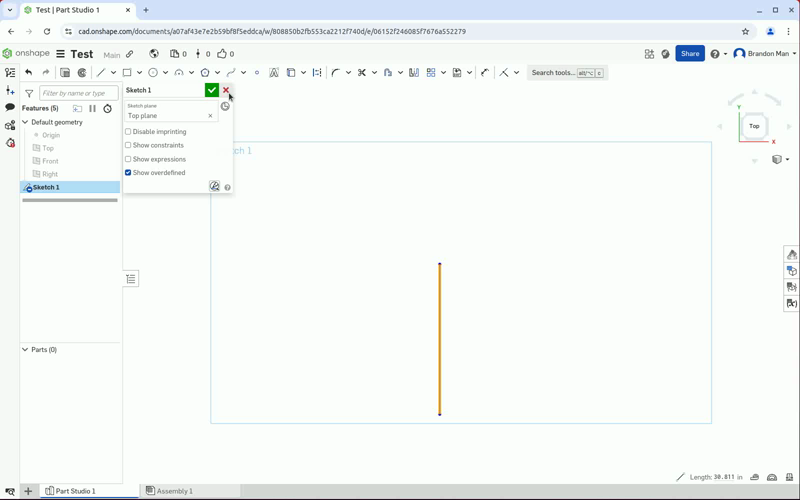
key(shift+h)
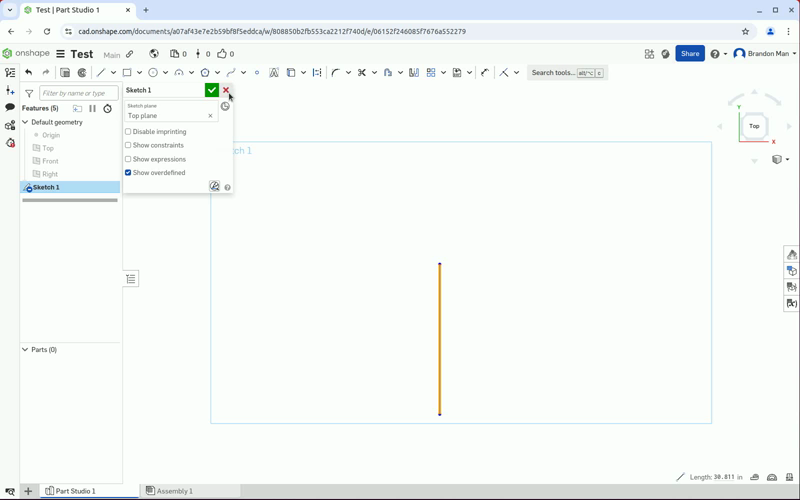
key(shift+s)
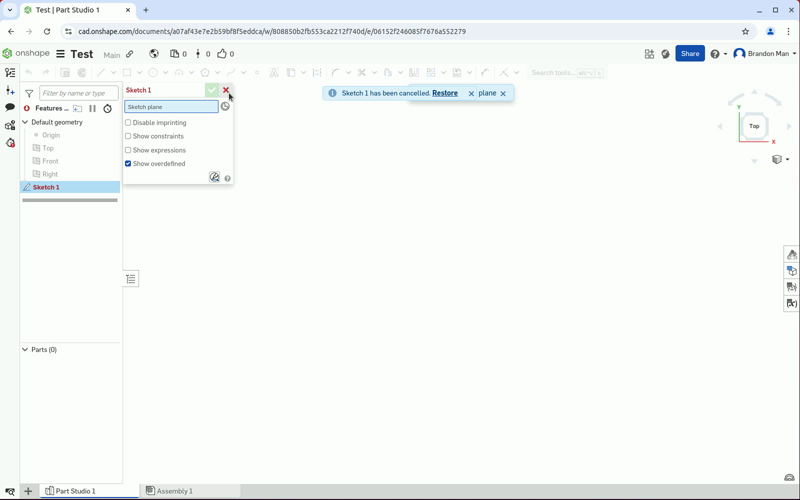
mouse_move(73, 150)
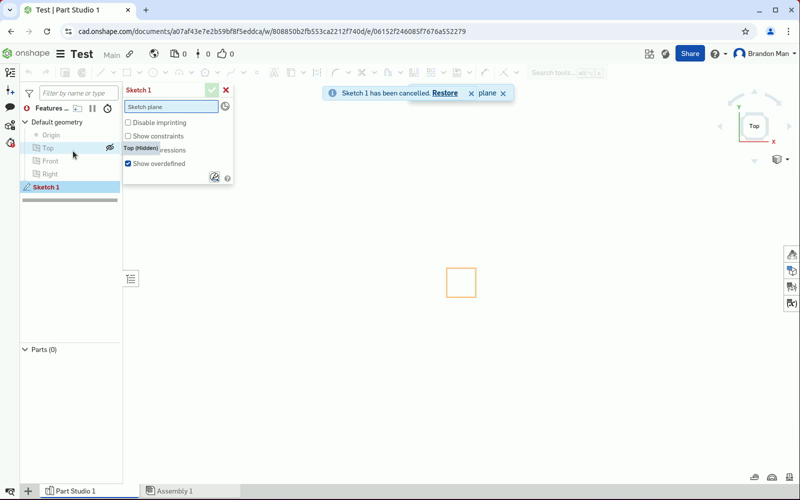
click(73, 150)
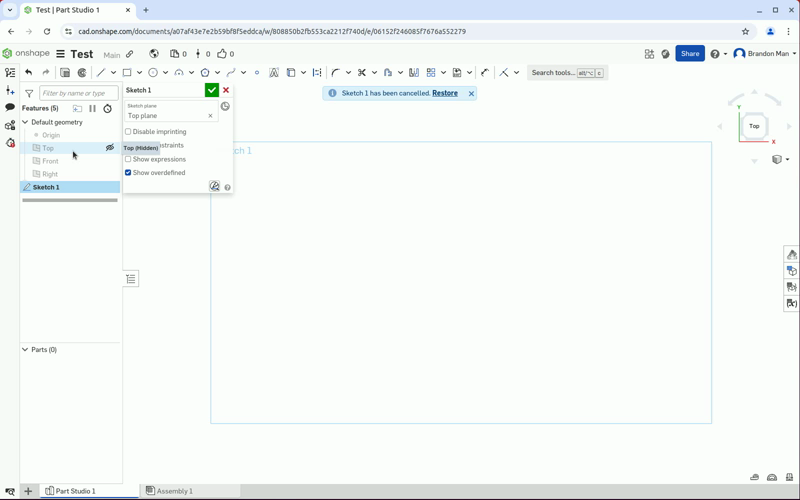
mouse_move(73, 352)
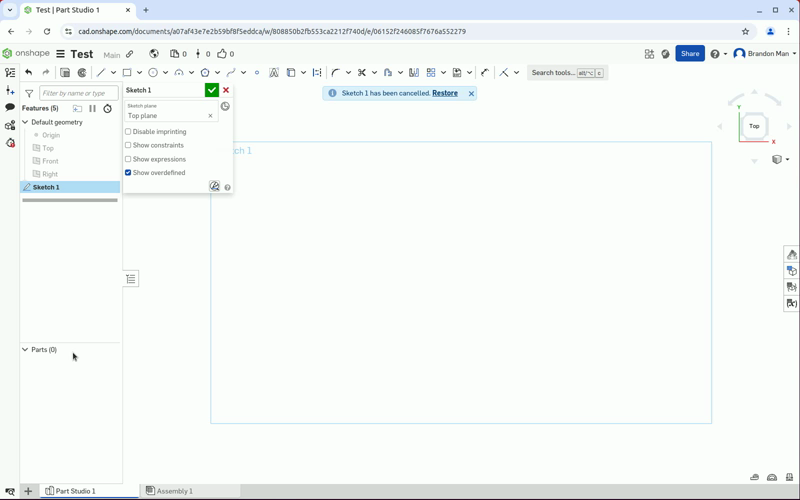
key(y)
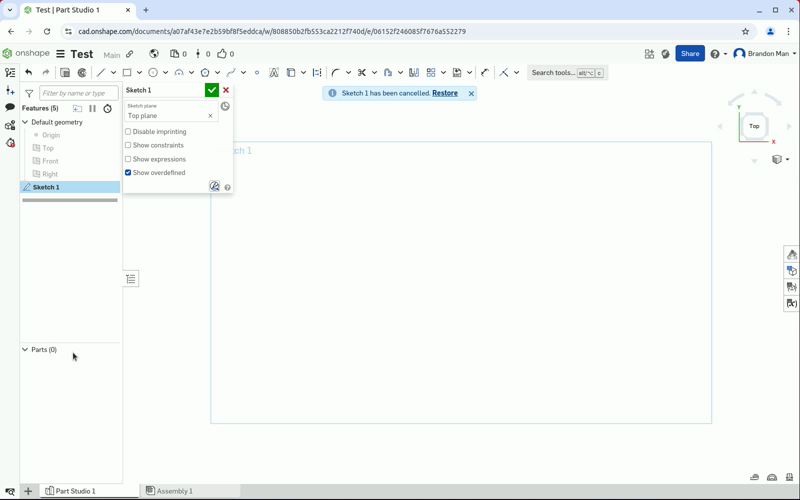
key(l)
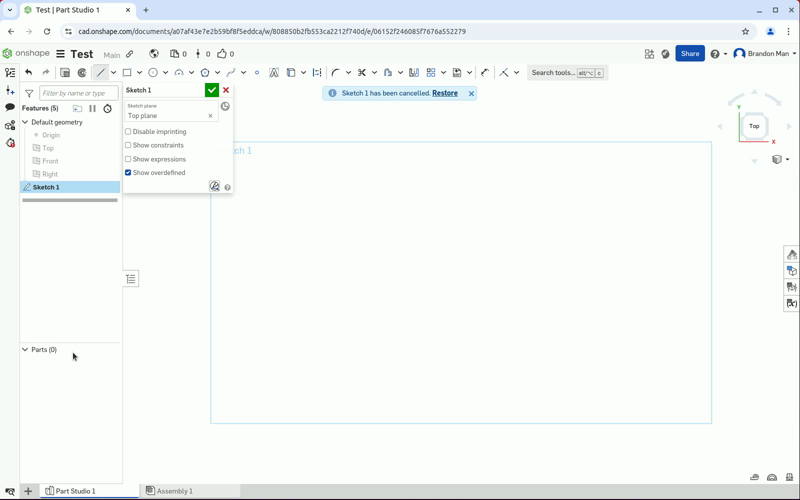
key_down(shift)
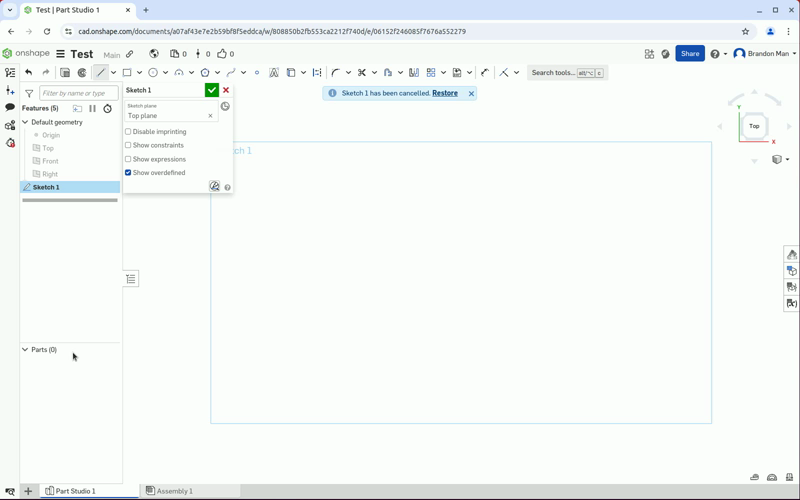
mouse_move(410, 320)
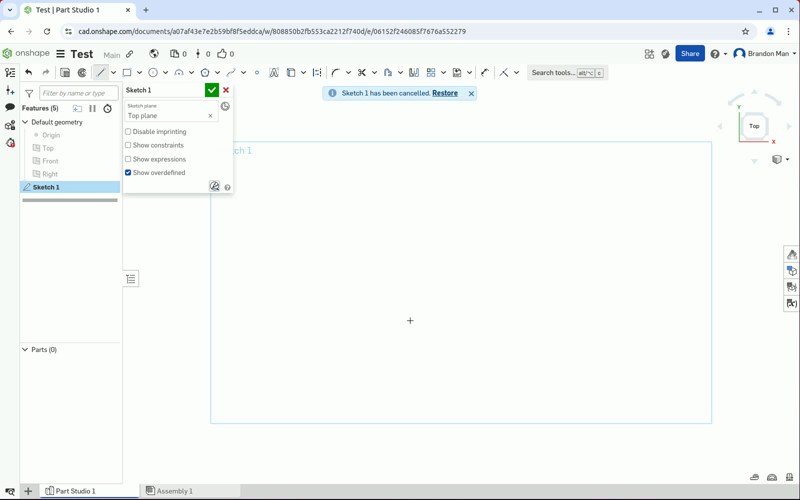
click(410, 320)
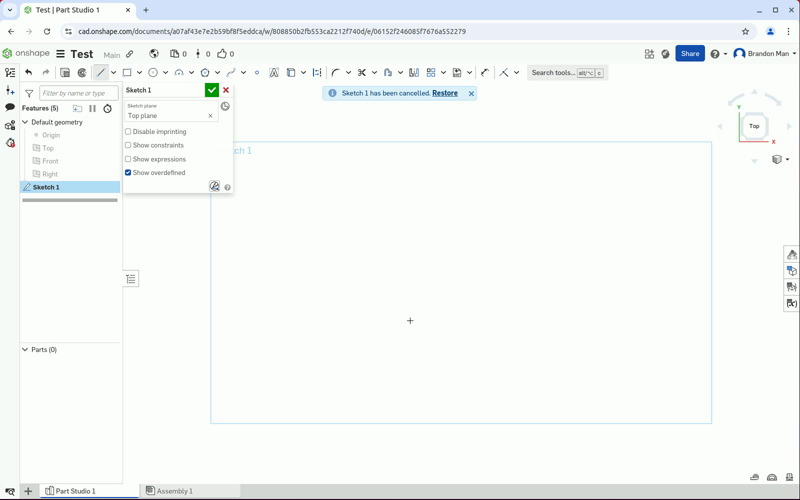
key_up(shift)
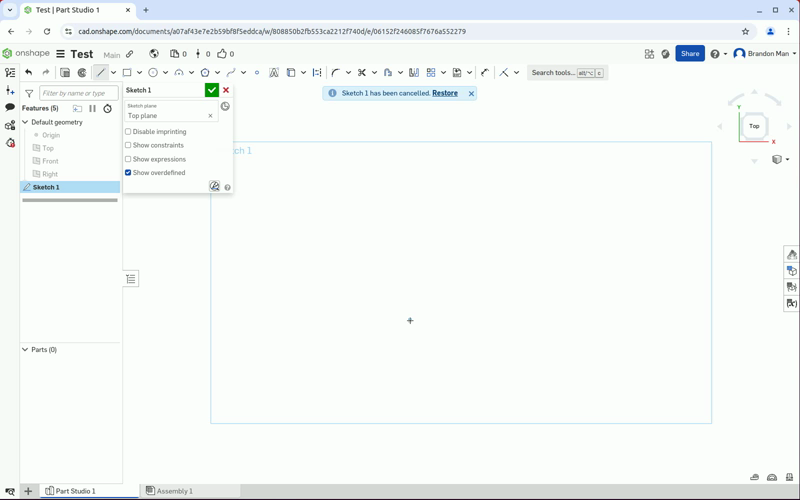
key_down(shift)
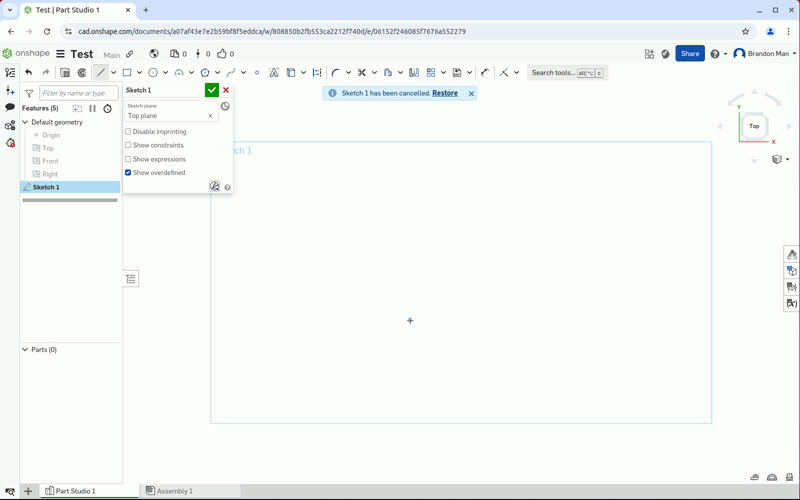
mouse_move(510, 320)
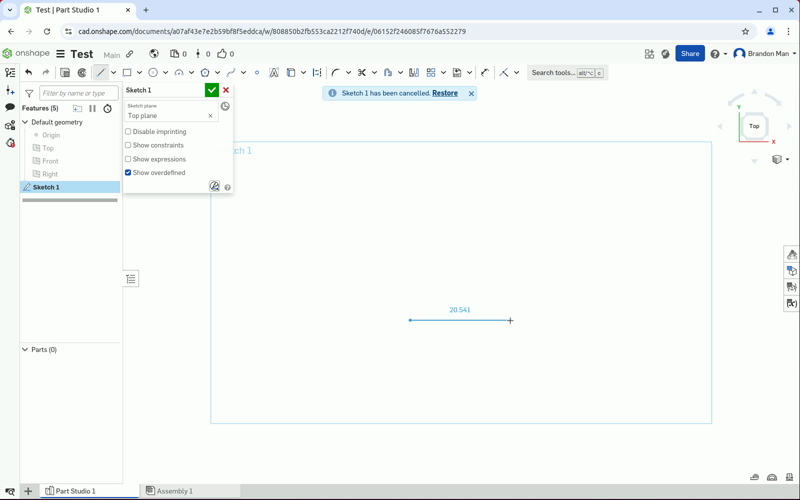
click(510, 320)
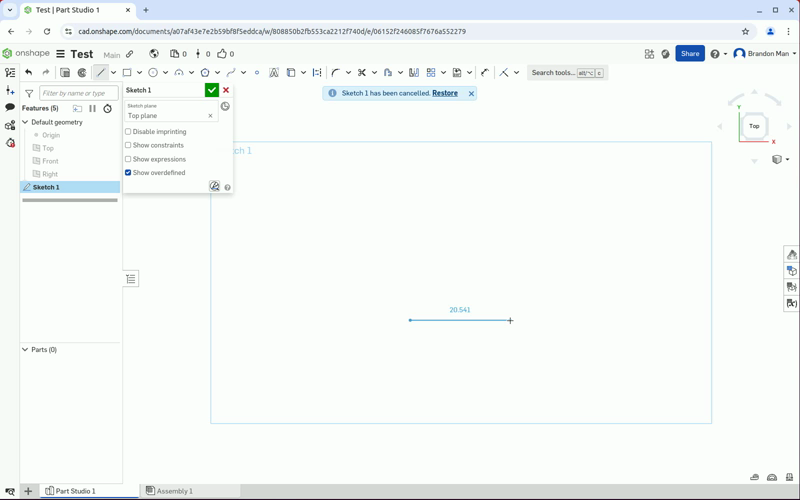
key_up(shift)
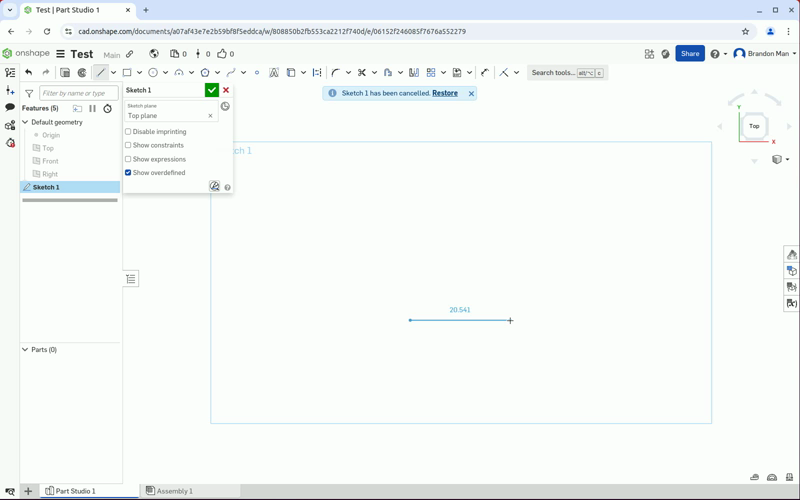
key_down(shift)
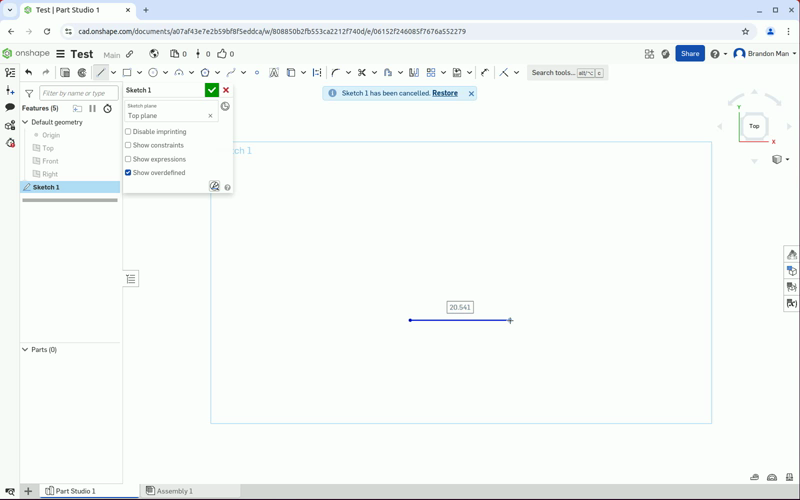
mouse_move(510, 246)
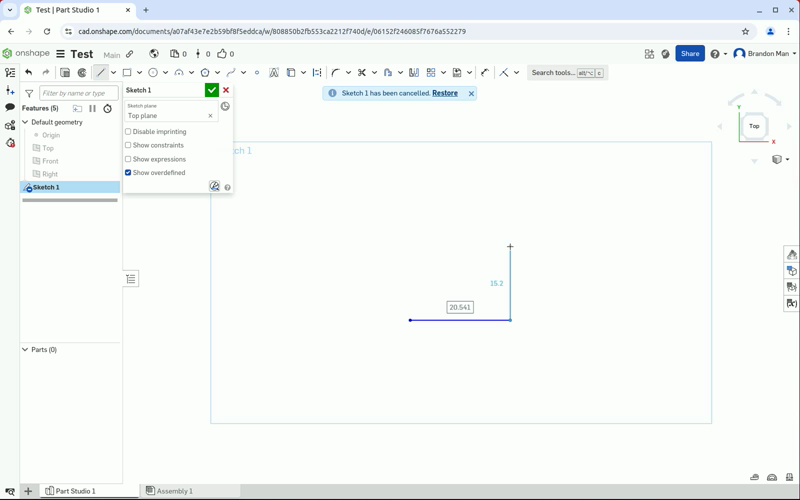
click(510, 246)
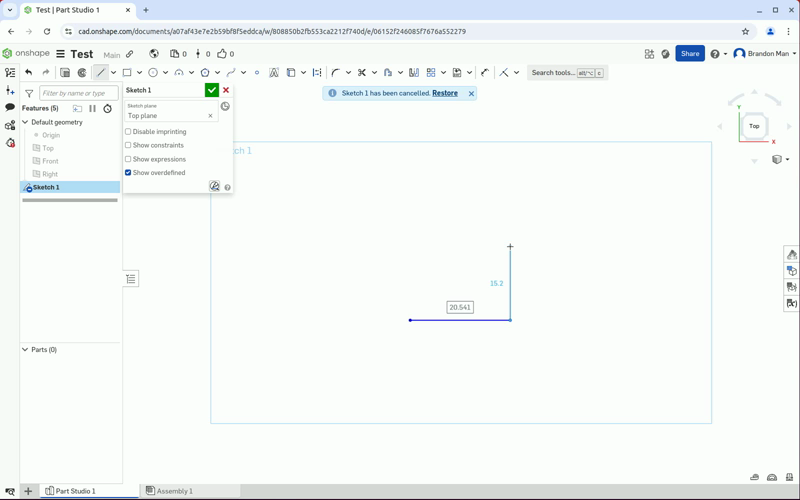
key_up(shift)
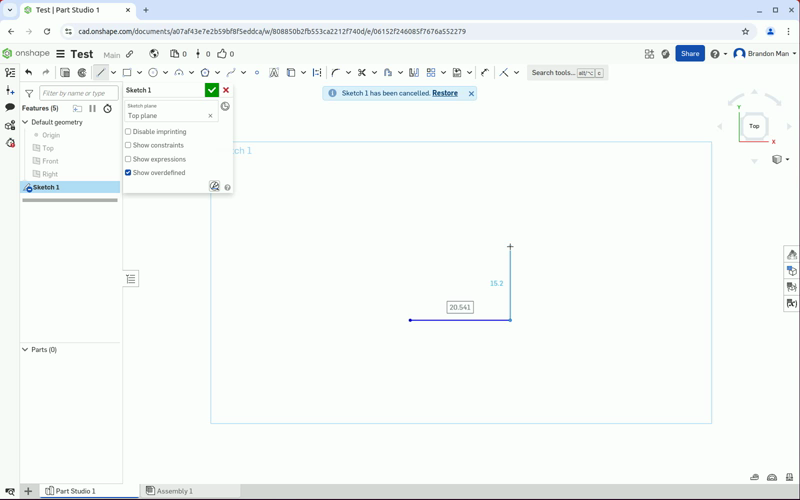
key_down(shift)
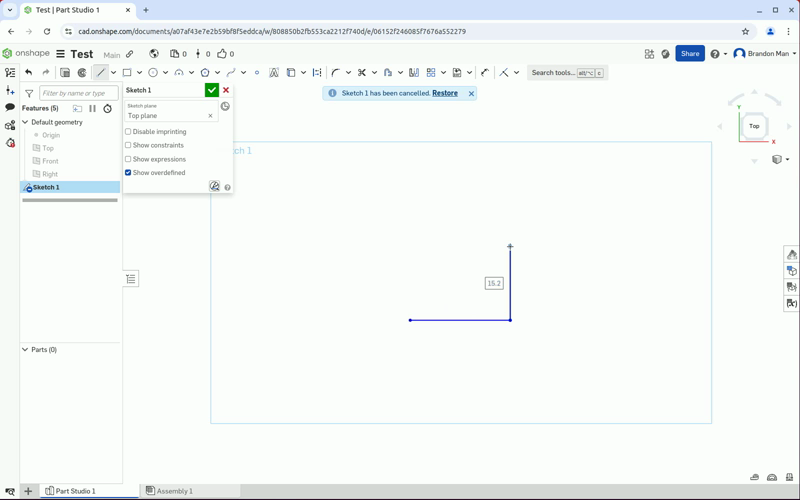
mouse_move(410, 246)
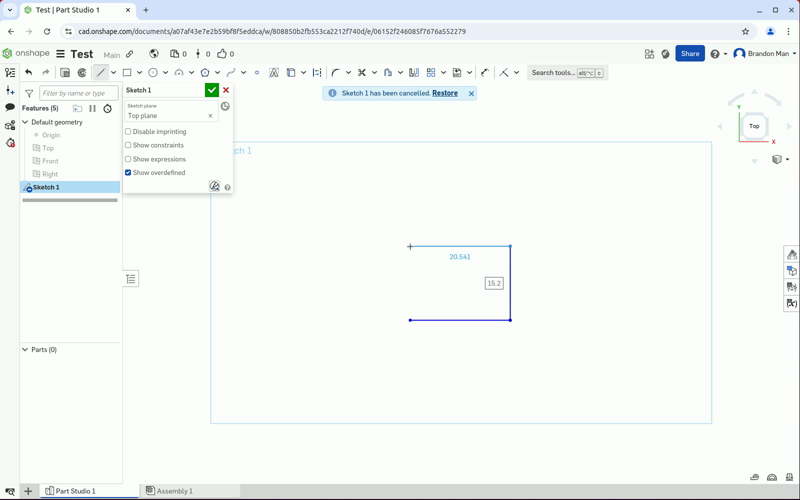
click(410, 246)
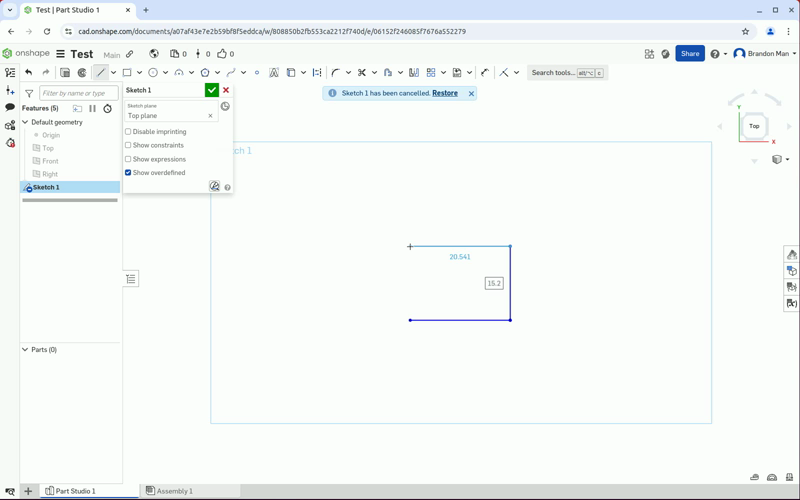
key_up(shift)
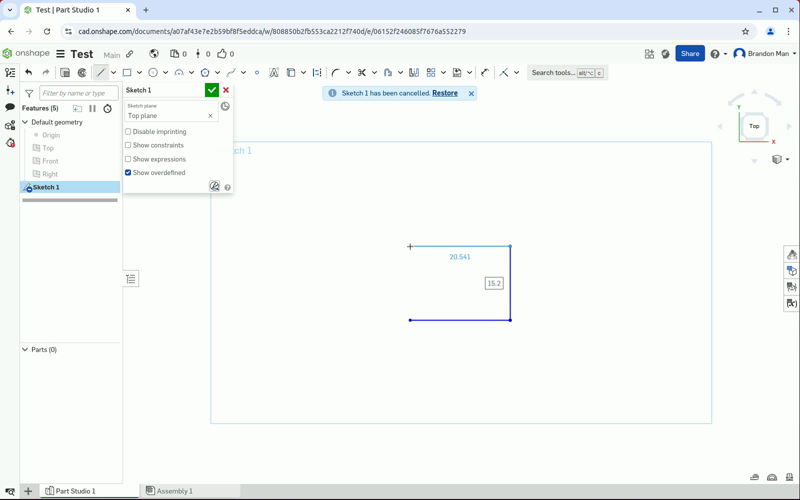
key_down(shift)
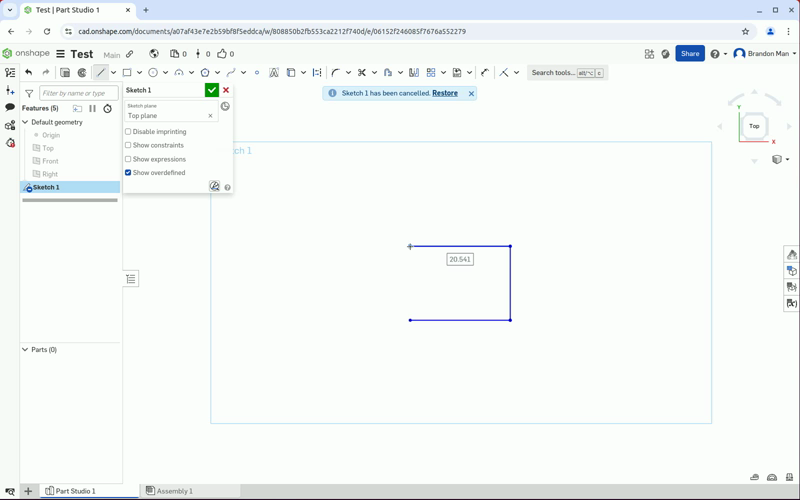
mouse_move(410, 320)
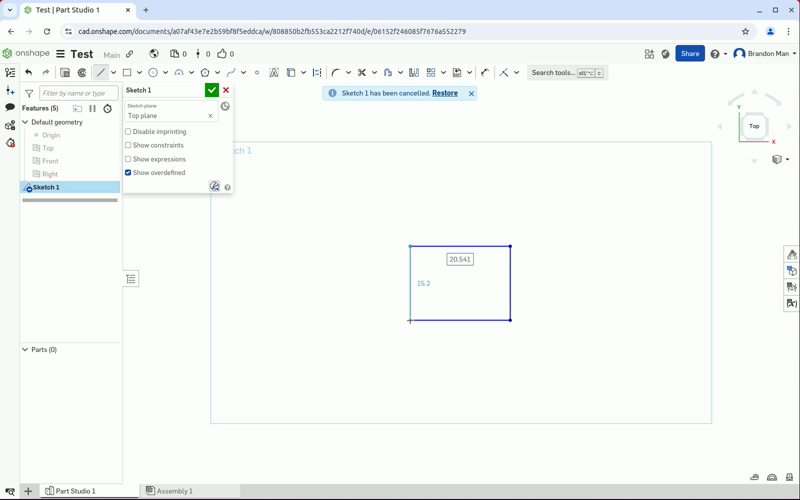
key_up(shift)
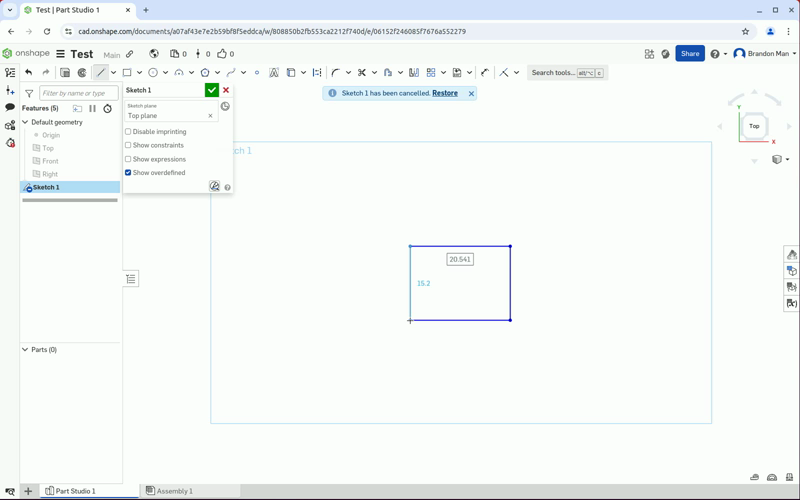
click(410, 320)
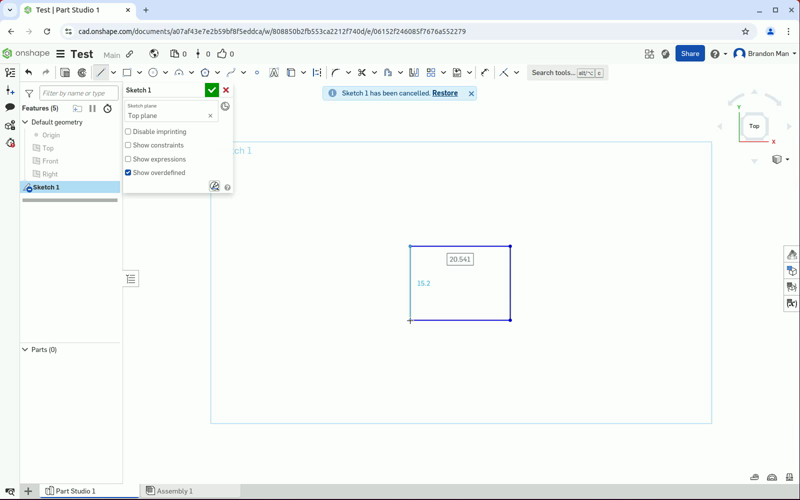
key(esc)
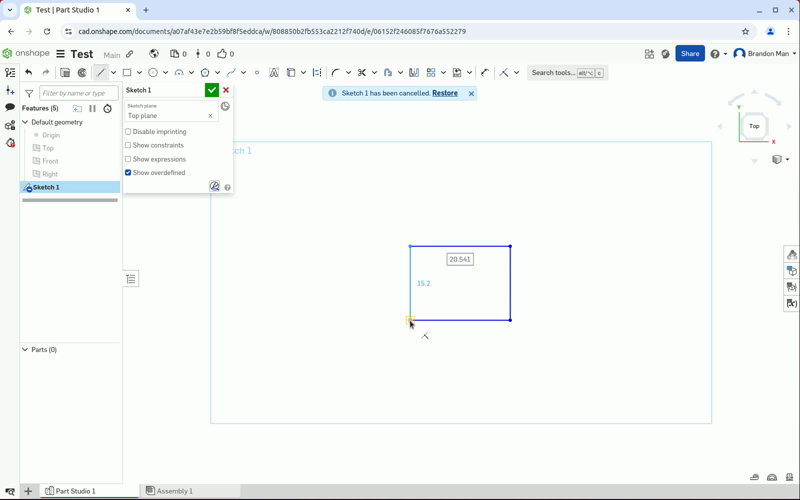
mouse_move(485, 253)
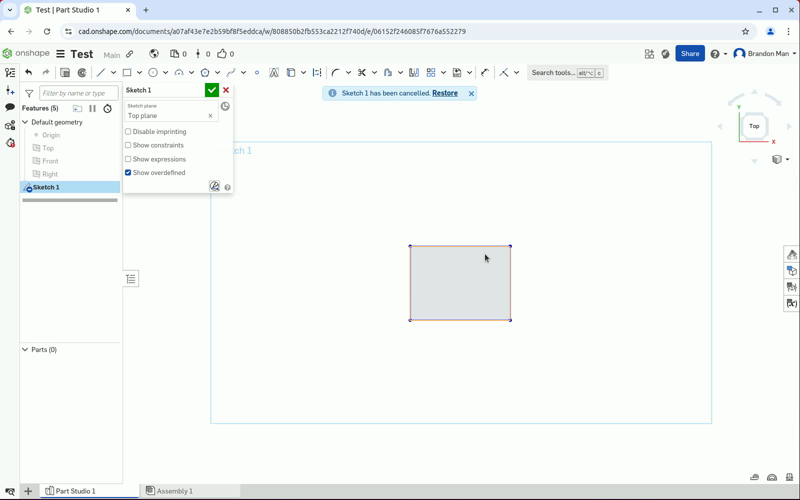
click(485, 253)
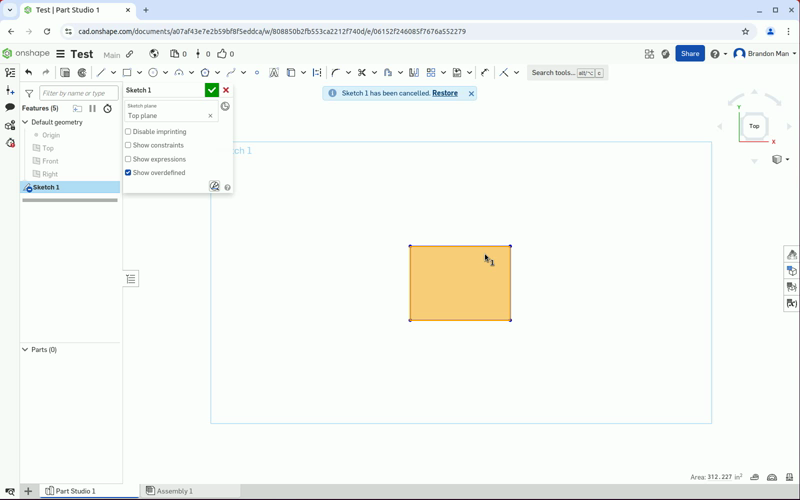
mouse_move(73, 352)
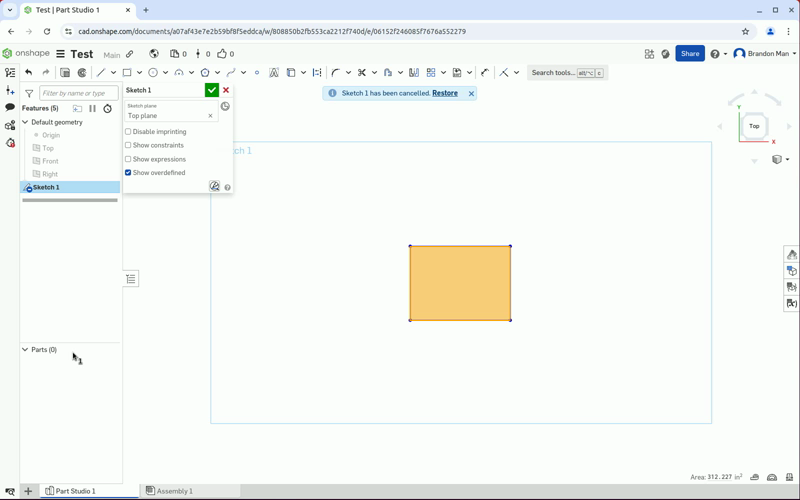
key(shift+y)
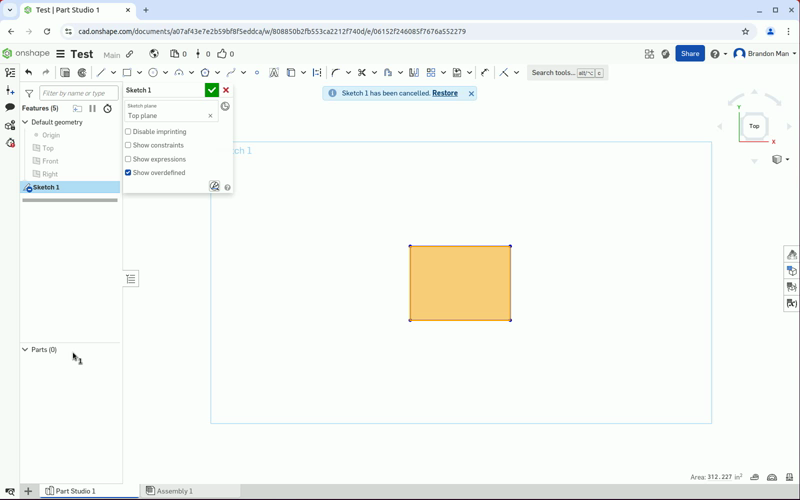
key(shift+e)
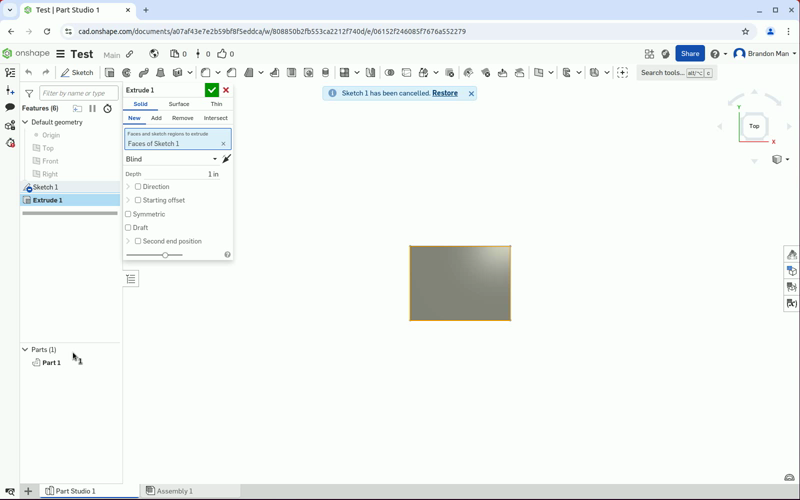
mouse_move(143, 106)
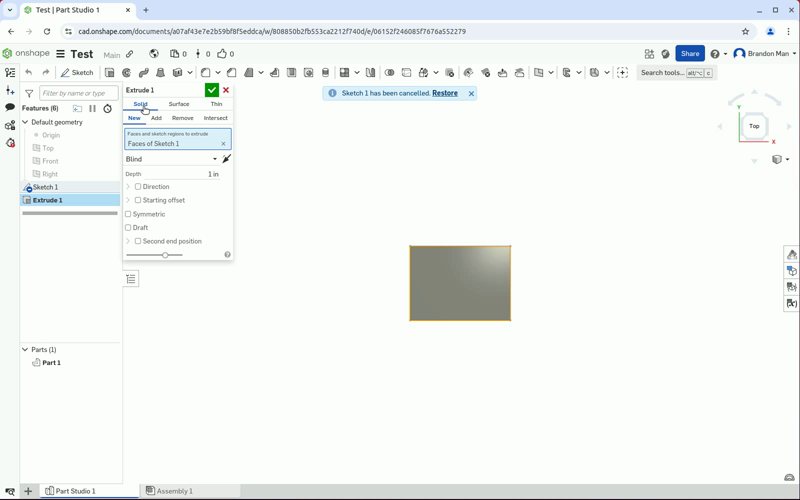
click(143, 106)
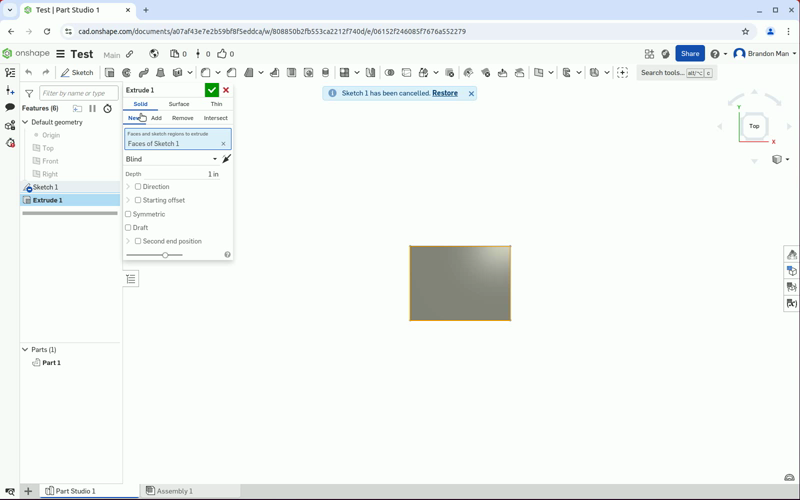
mouse_move(137, 120)
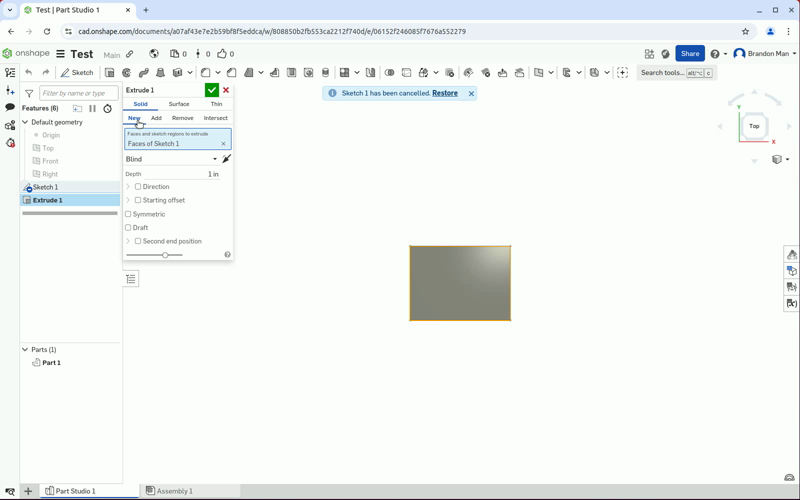
click(137, 120)
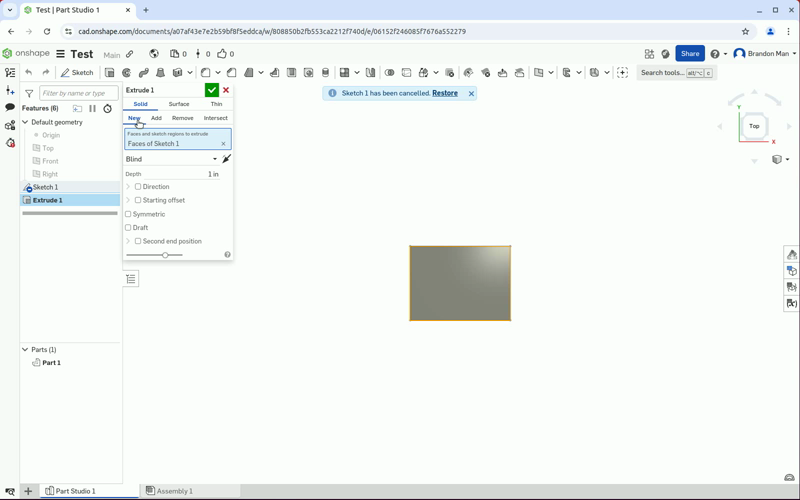
key(tab, 4)
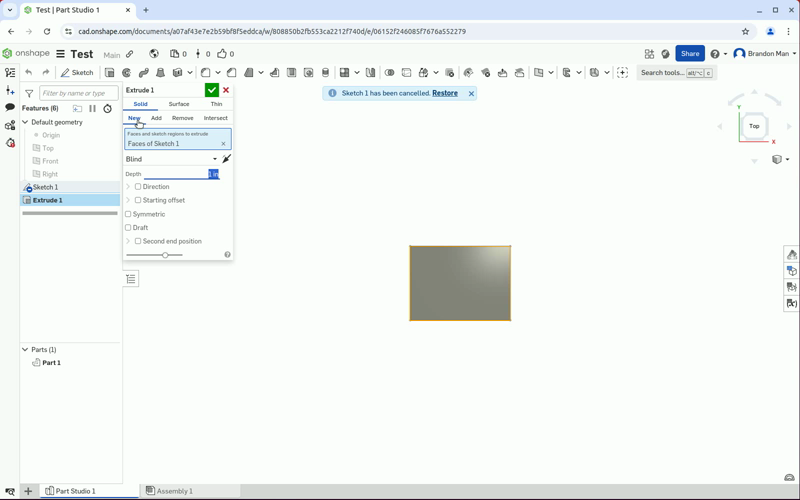
text(5.296)
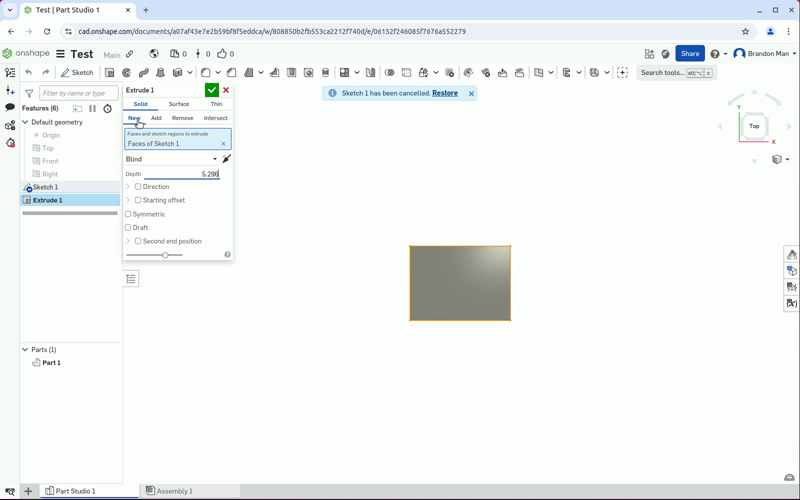
key(tab, 3)
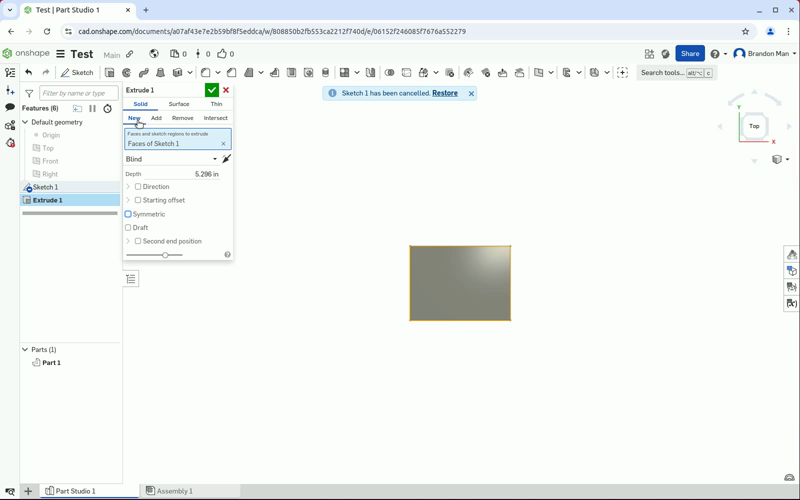
key(space)
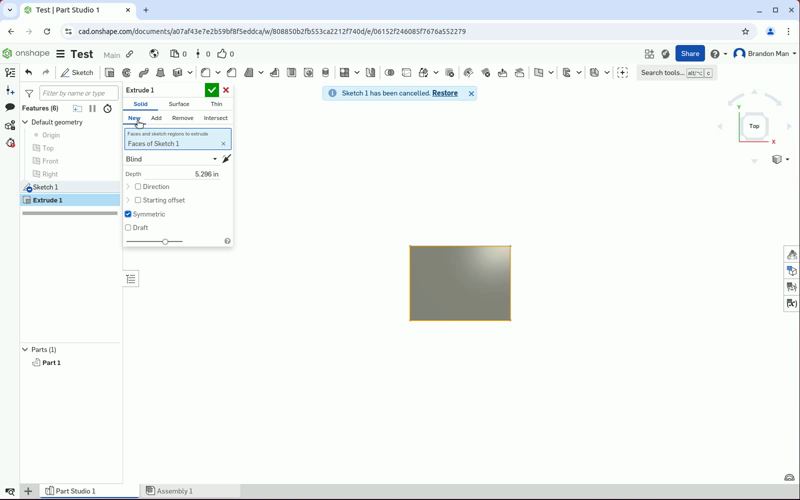
key(enter)
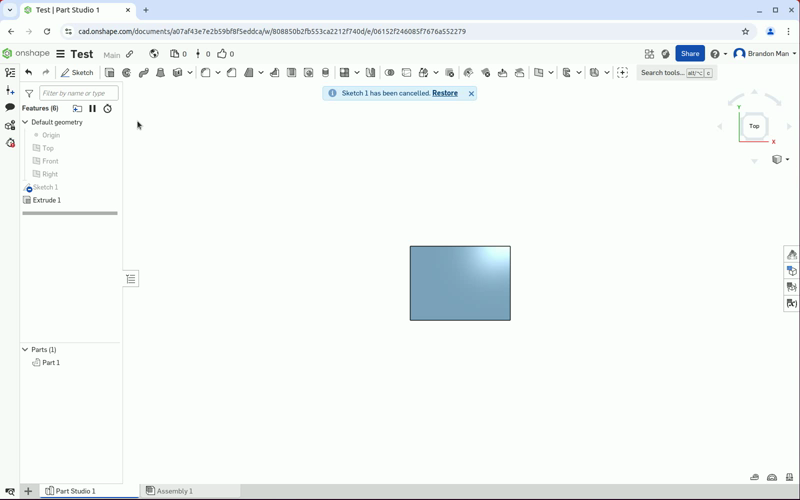
key(shift+h)
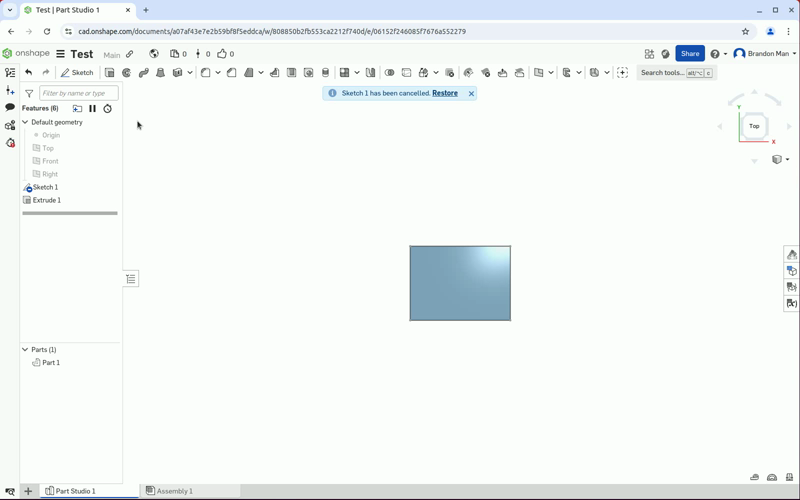
key(shift+h)
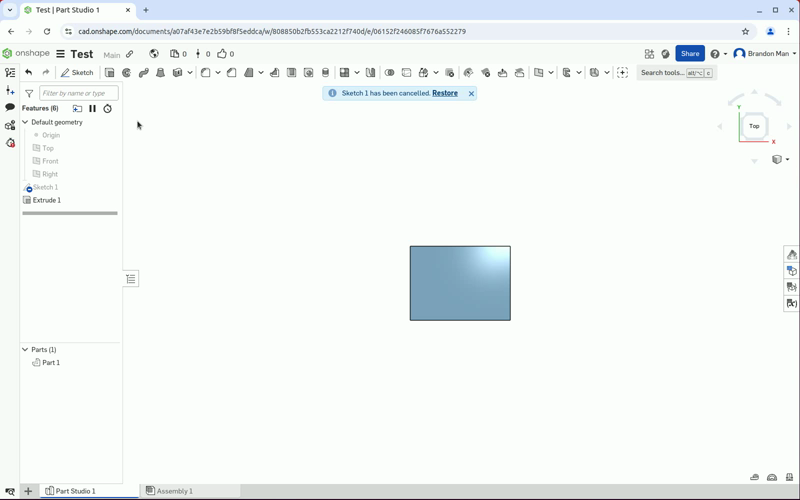
mouse_move(73, 189)
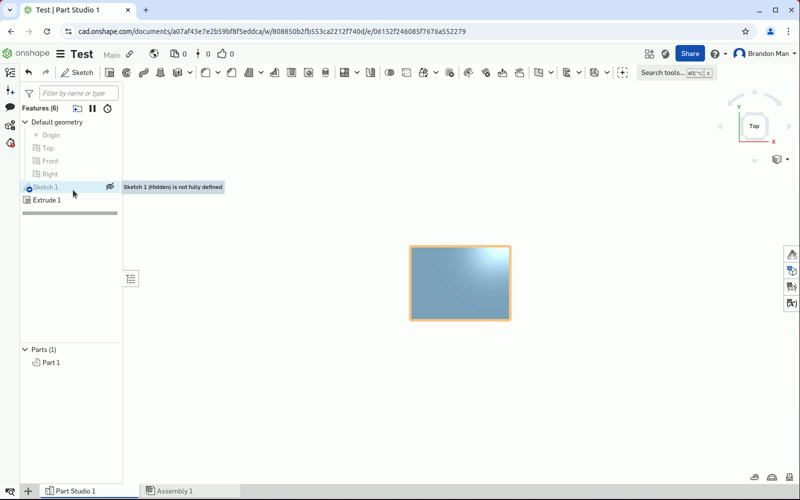
click(73, 189)
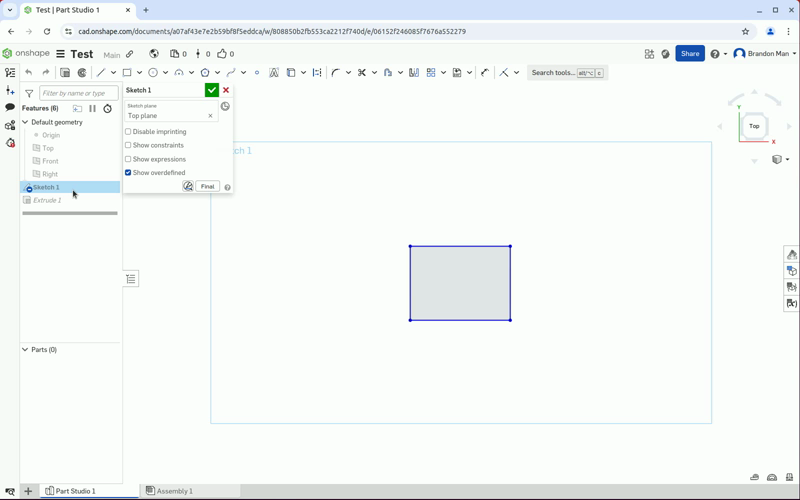
mouse_move(229, 92)
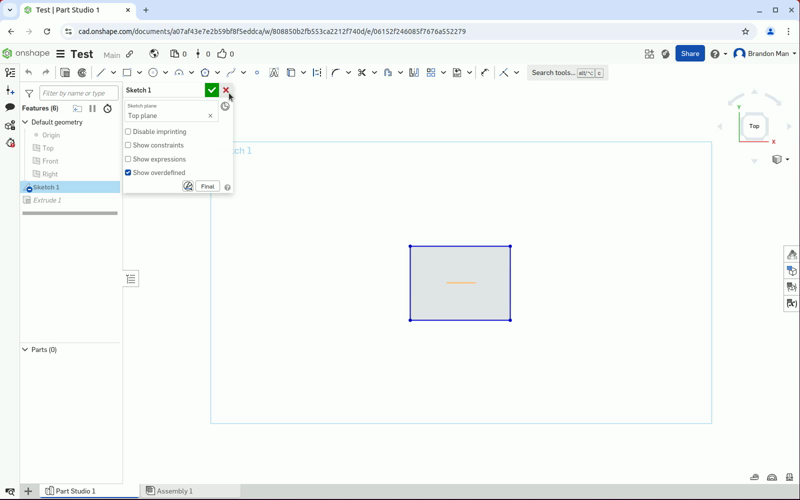
click(229, 92)
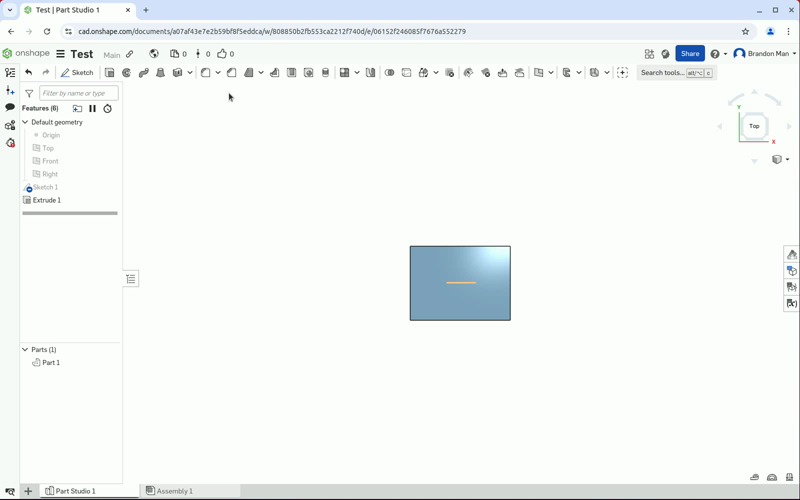
mouse_move(541, 75)
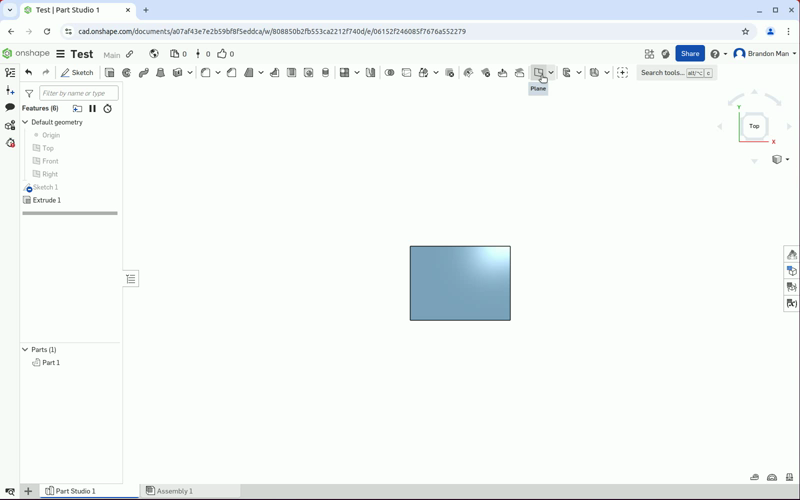
click(541, 75)
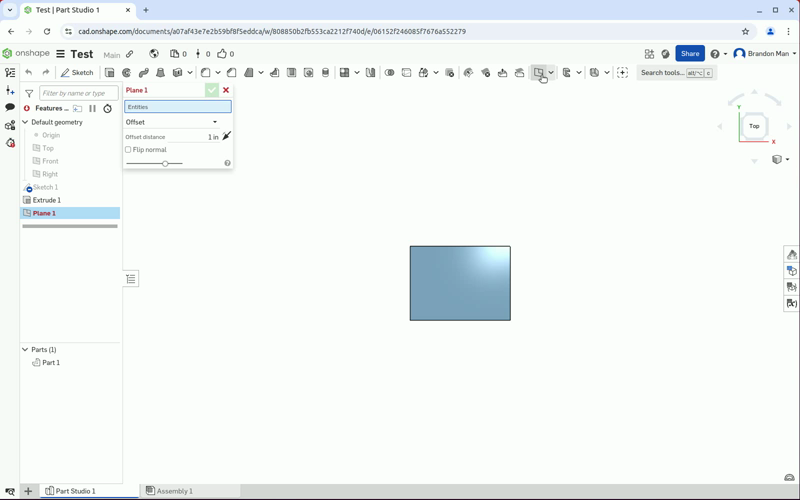
mouse_move(73, 150)
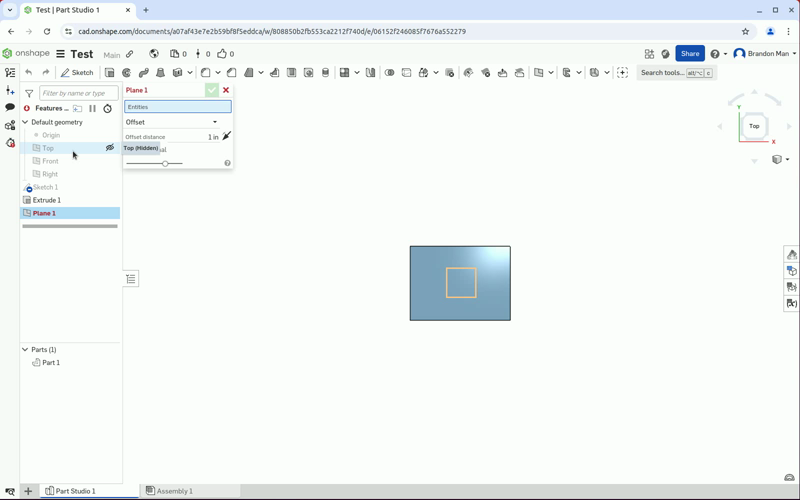
click(73, 150)
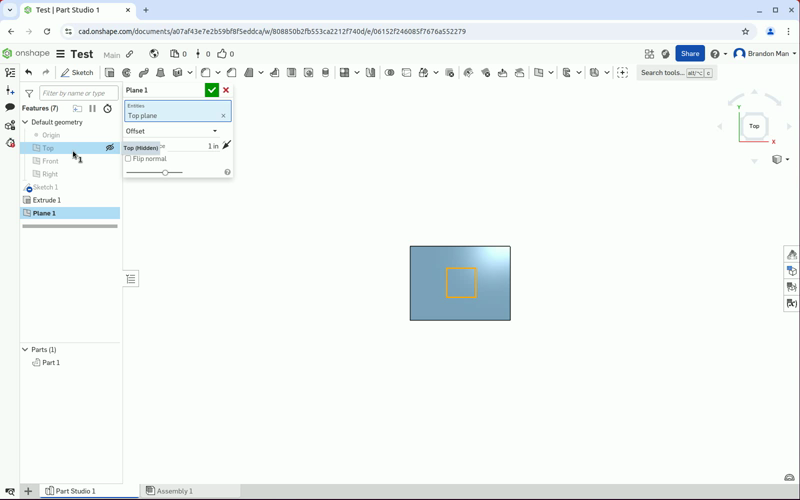
key(tab, 2)
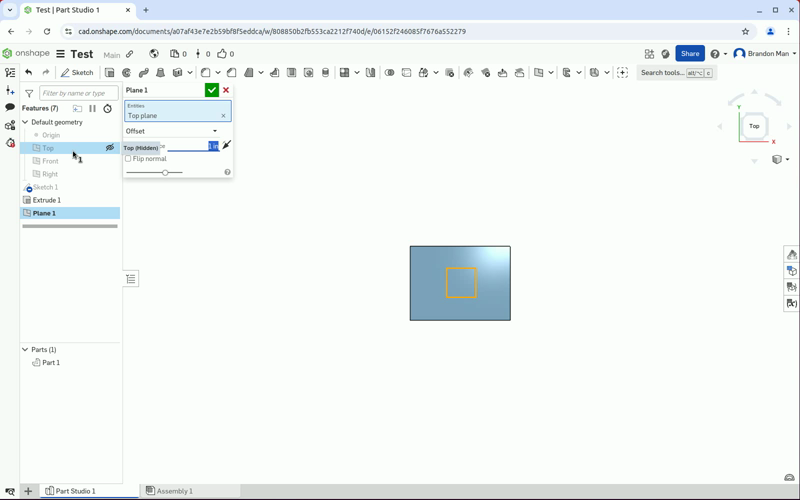
text(2.65)
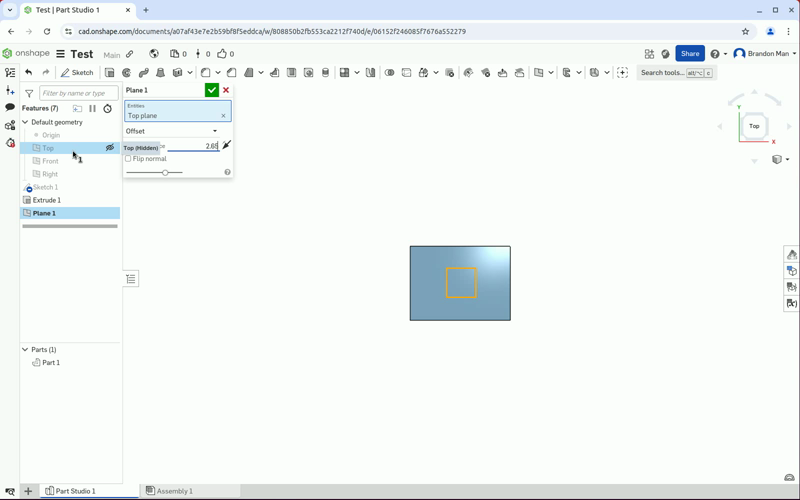
key(enter, 2)
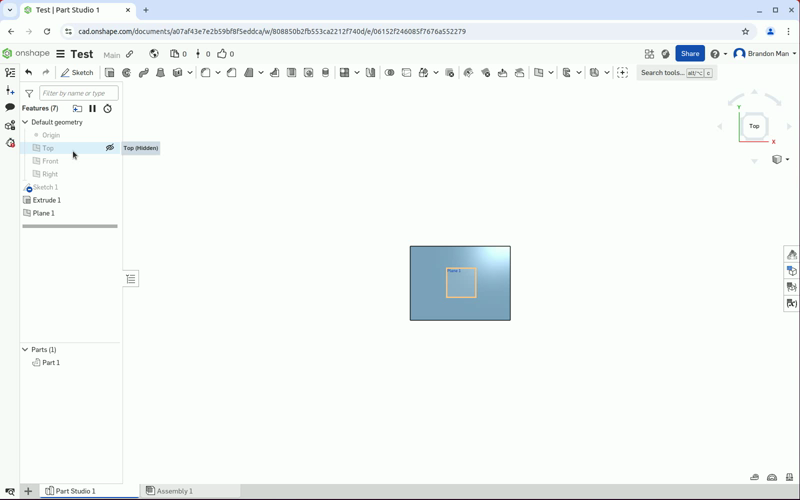
key(shift+s)
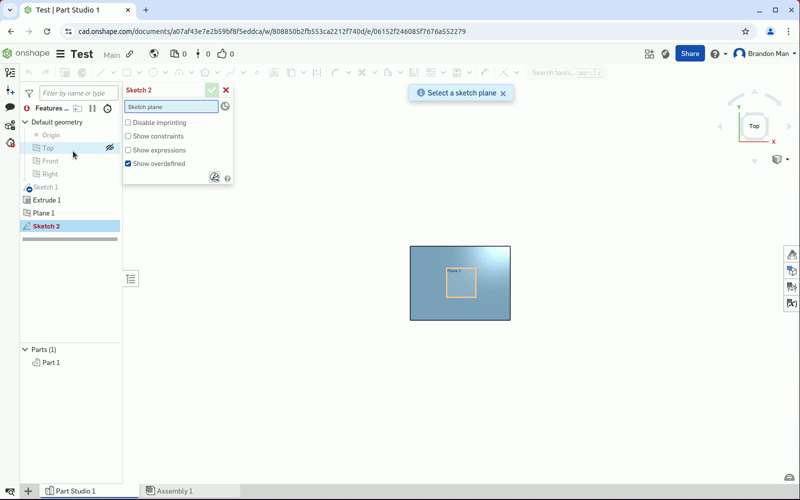
mouse_move(73, 215)
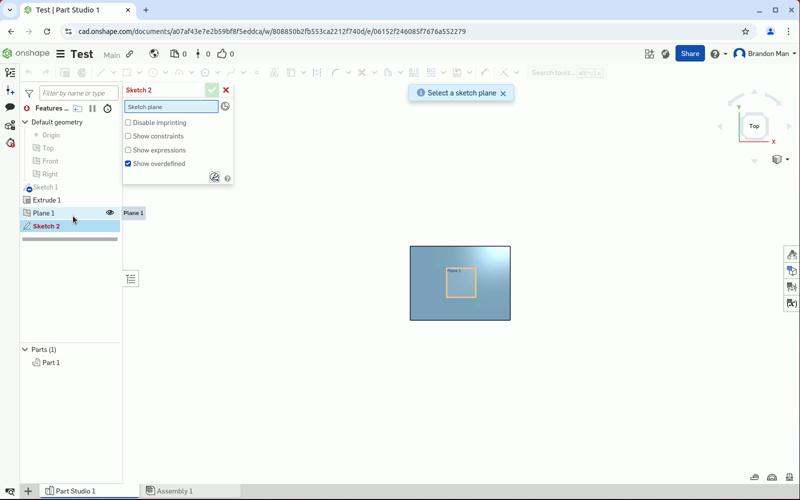
click(73, 215)
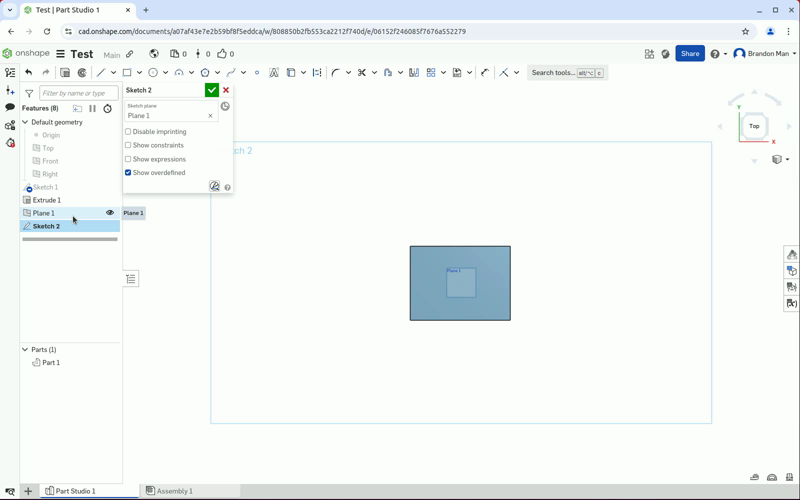
mouse_move(73, 352)
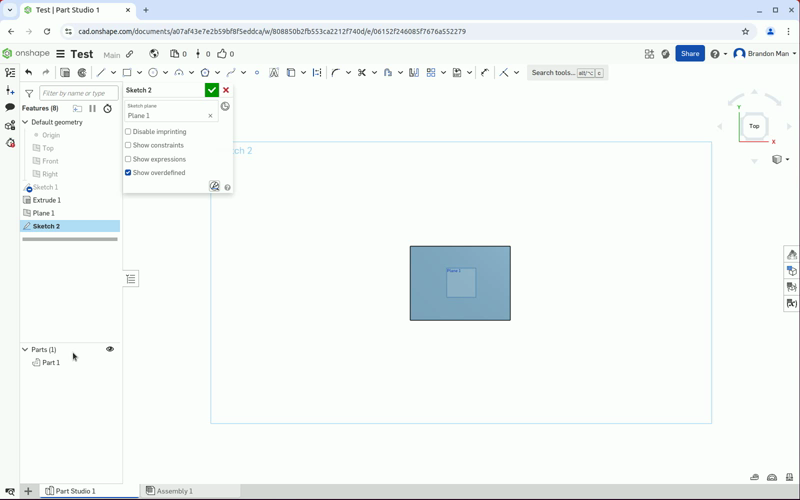
key(y)
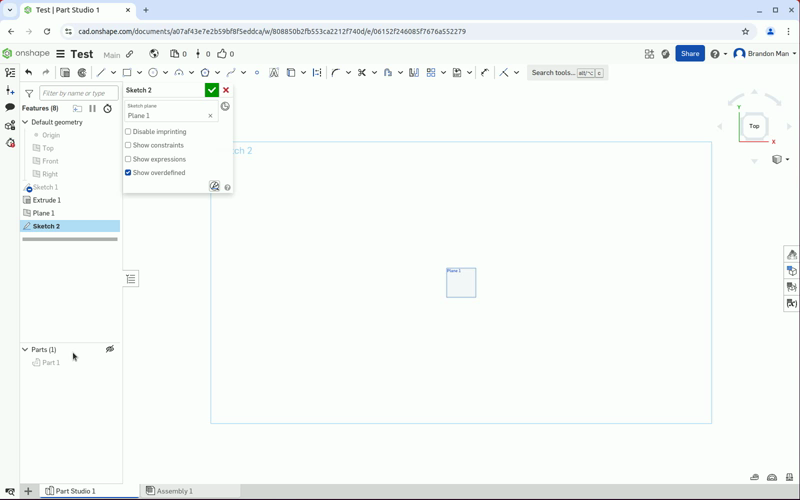
key(l)
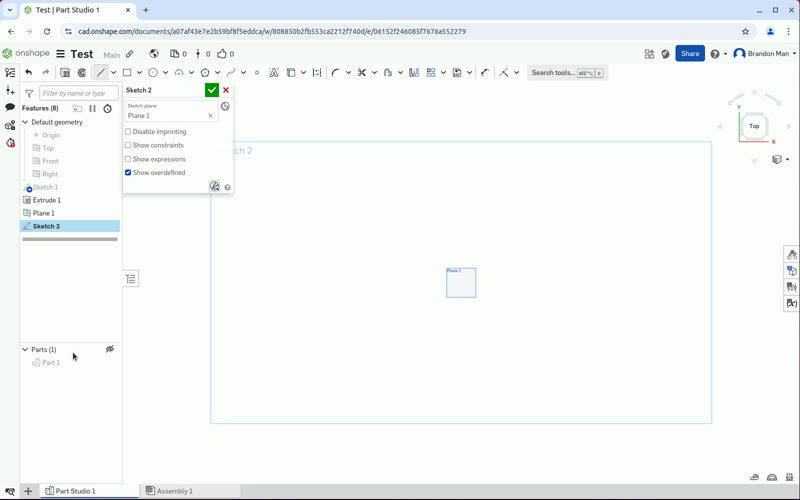
key_down(shift)
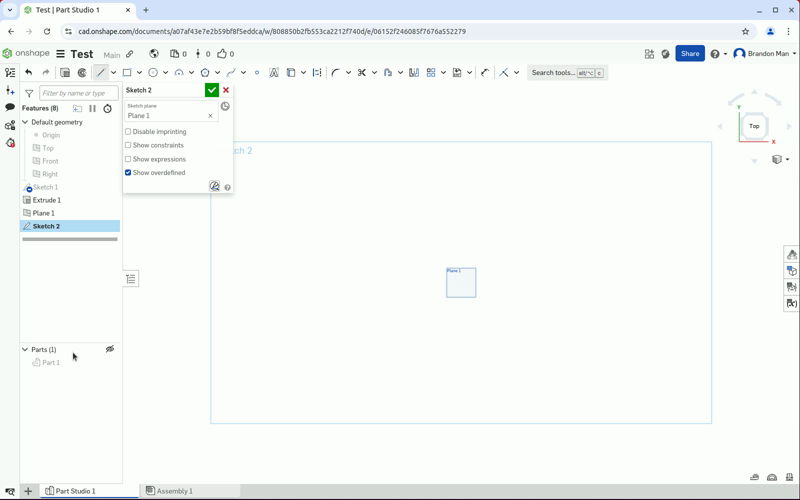
mouse_move(410, 270)
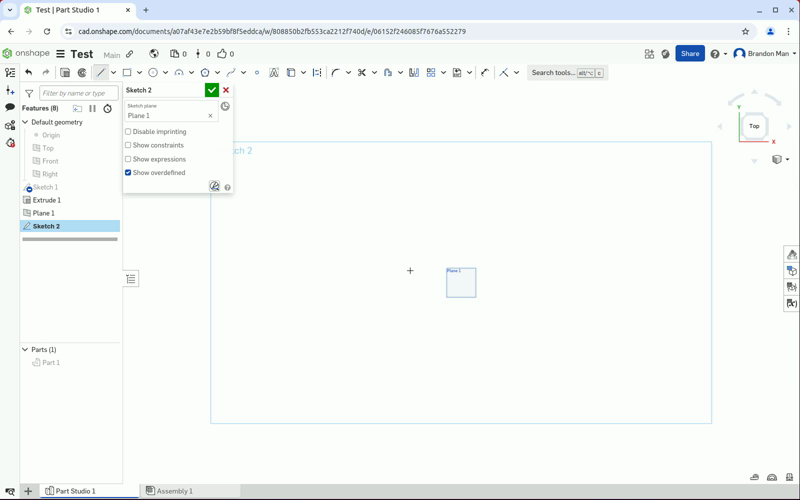
click(410, 270)
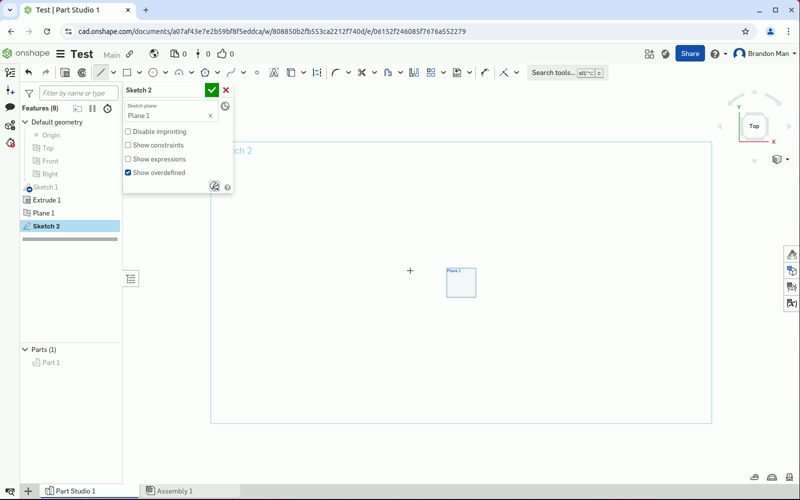
key_up(shift)
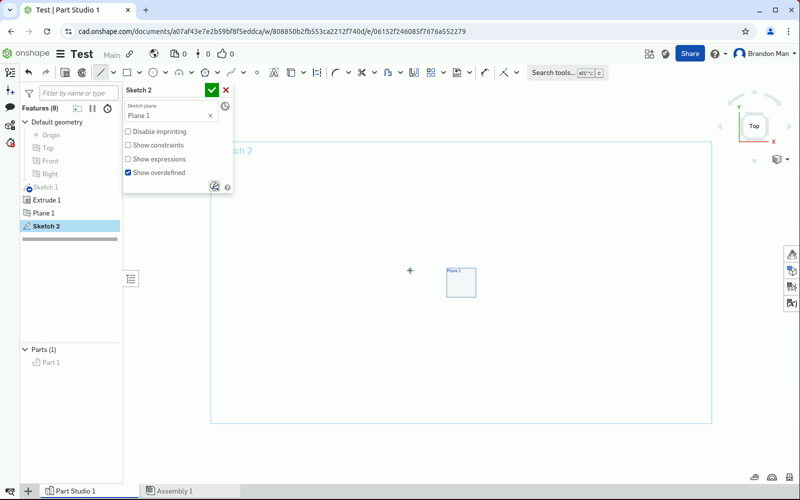
key_down(shift)
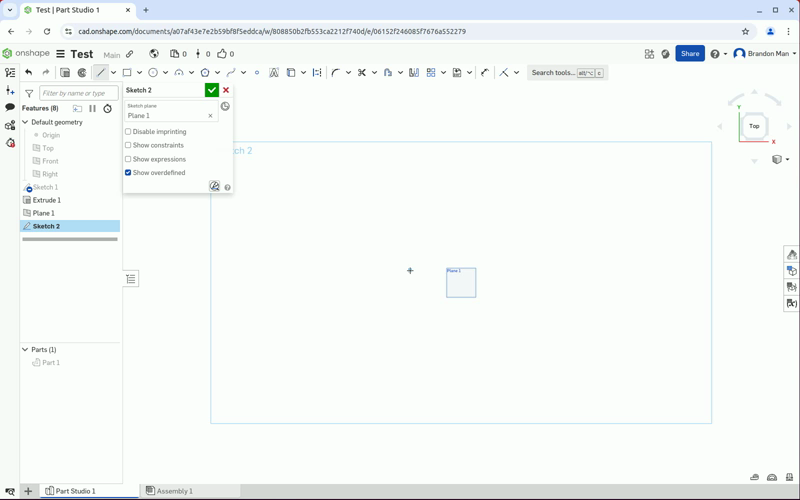
mouse_move(510, 270)
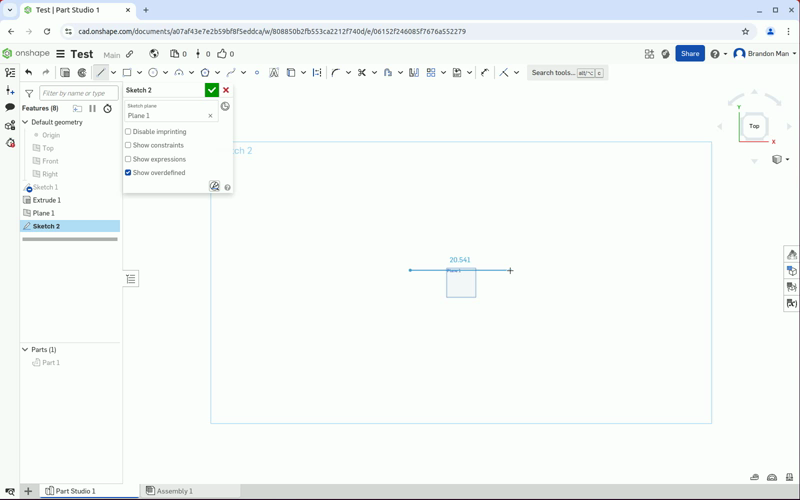
click(510, 270)
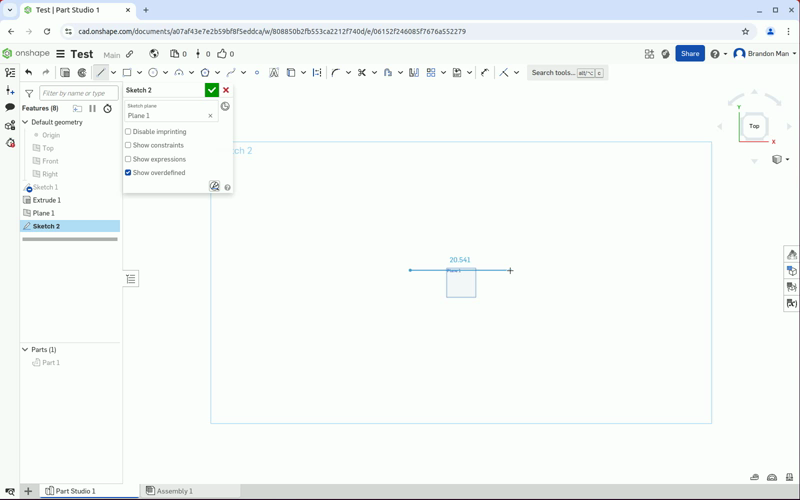
key_up(shift)
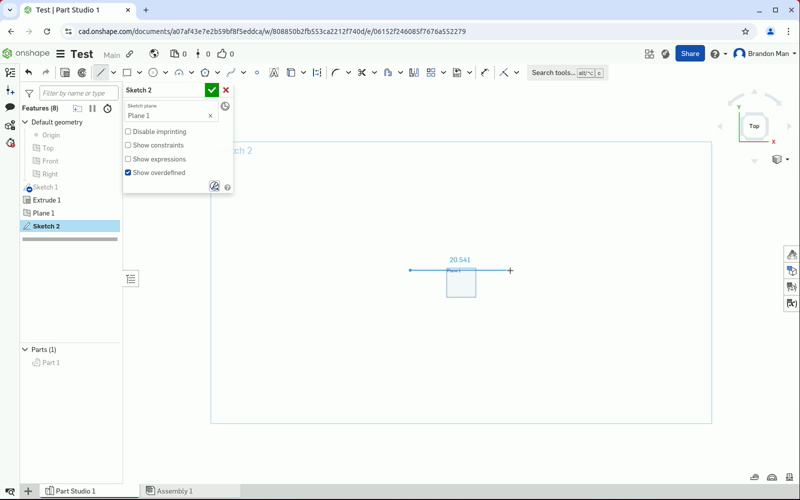
key_down(shift)
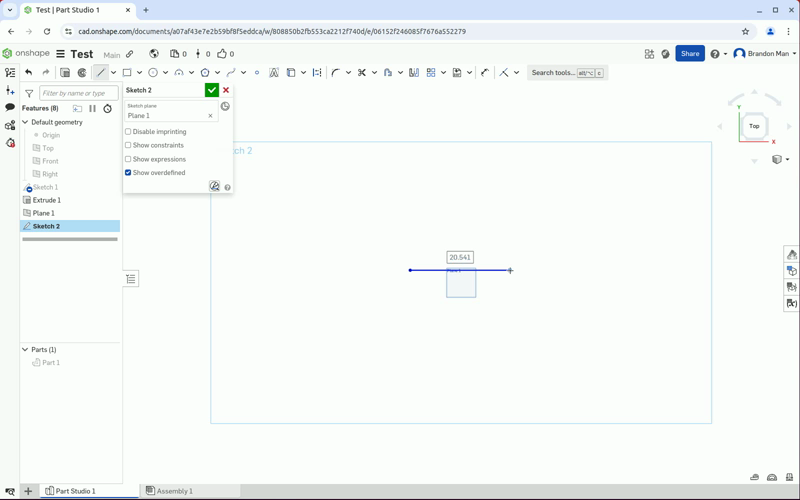
mouse_move(540, 270)
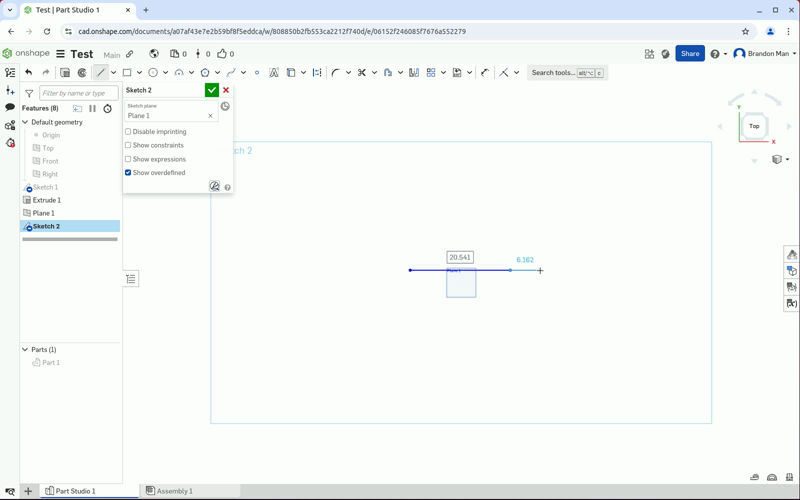
mouse_move(510, 244)
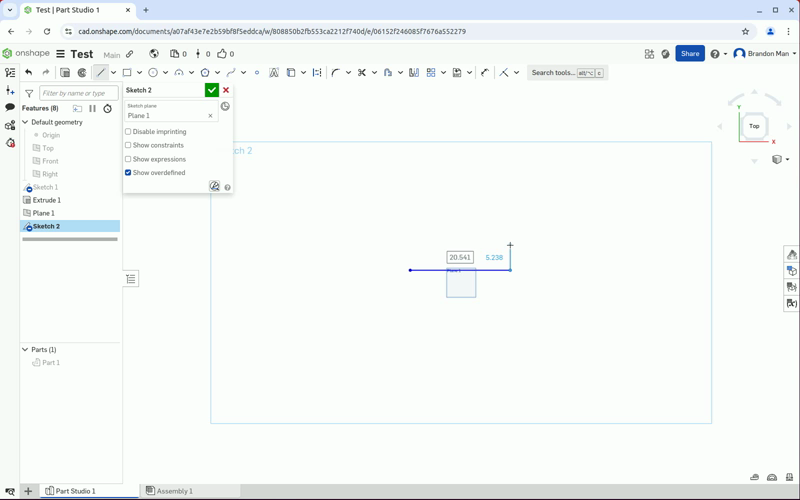
click(510, 244)
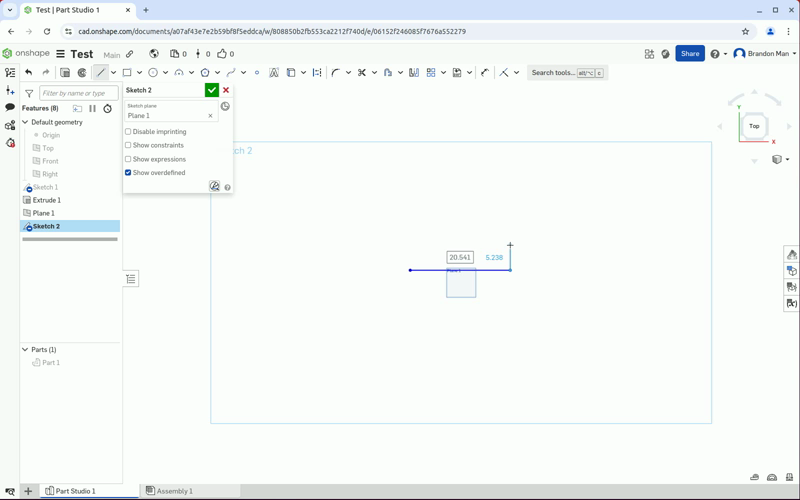
key_up(shift)
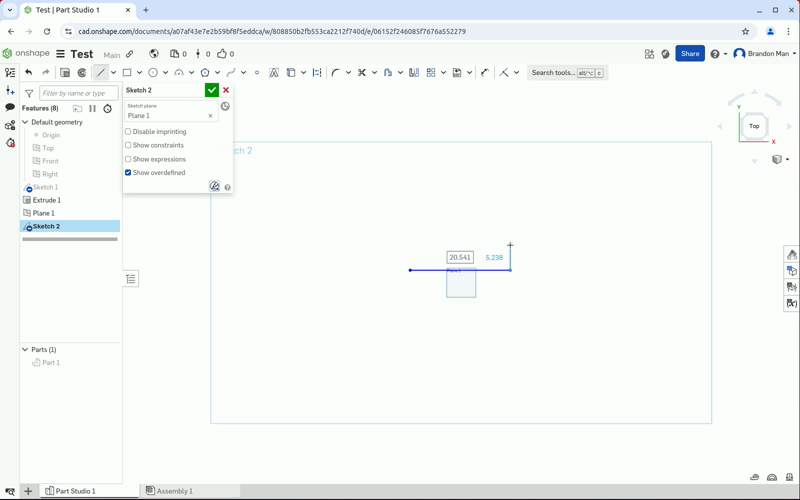
key_down(shift)
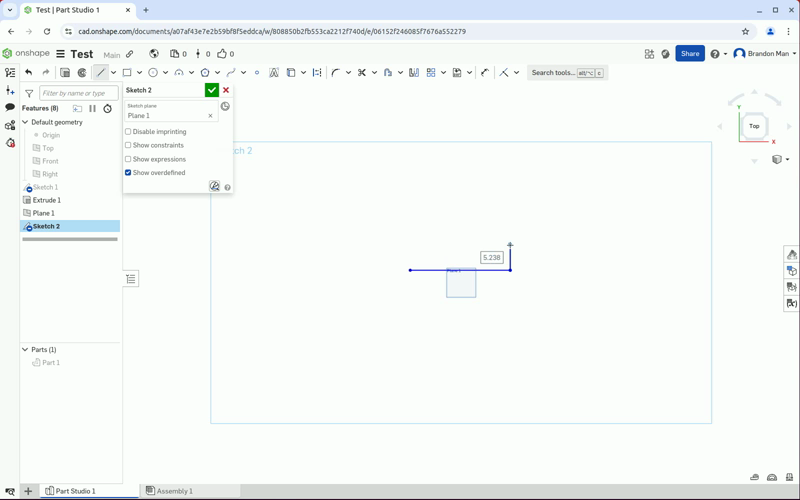
mouse_move(410, 244)
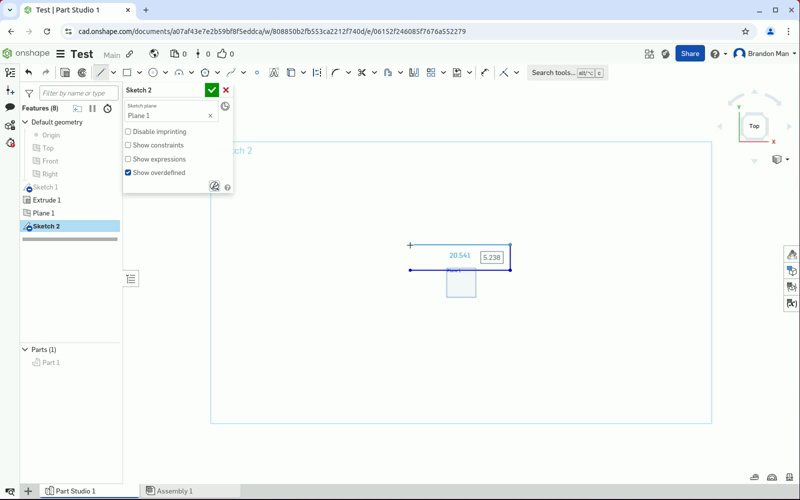
click(410, 244)
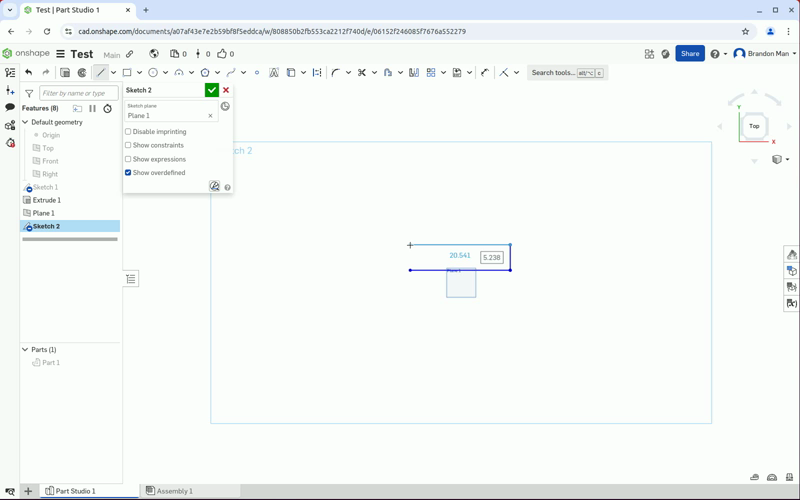
key_up(shift)
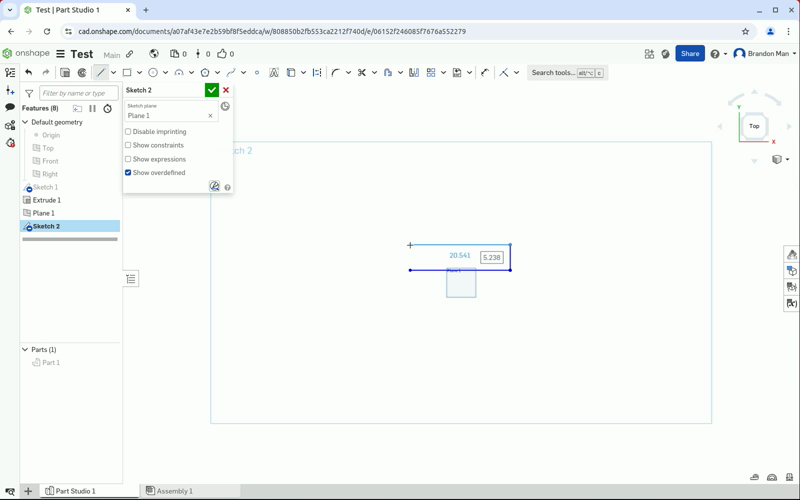
mouse_move(440, 244)
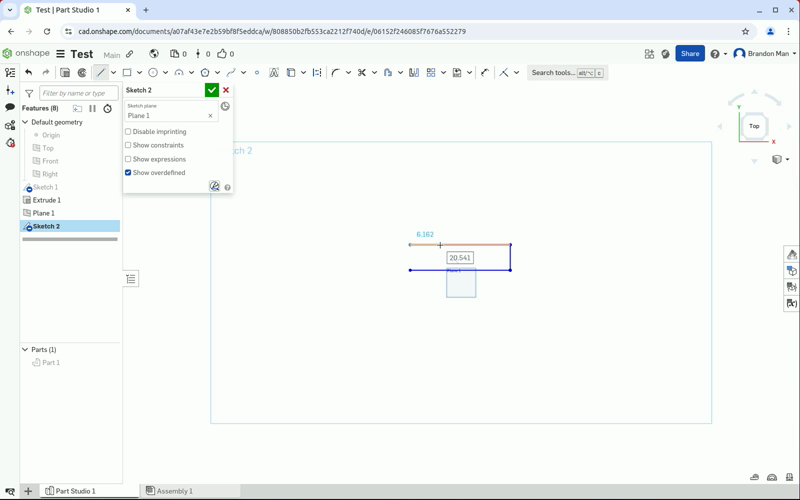
key_down(shift)
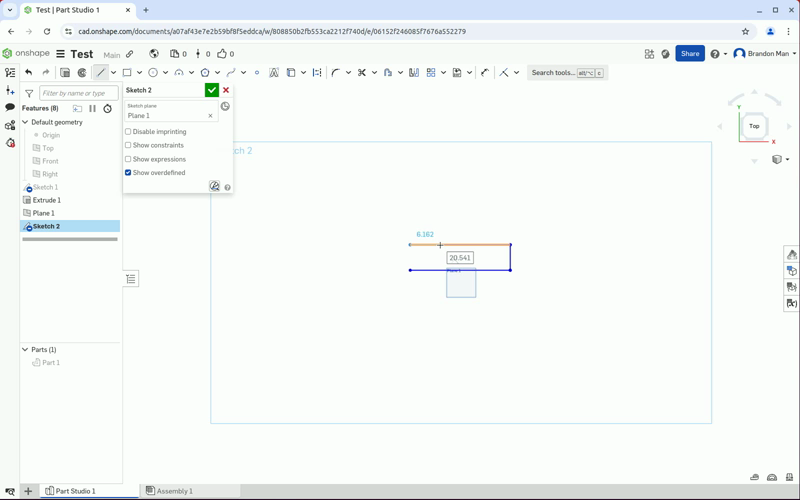
mouse_move(410, 270)
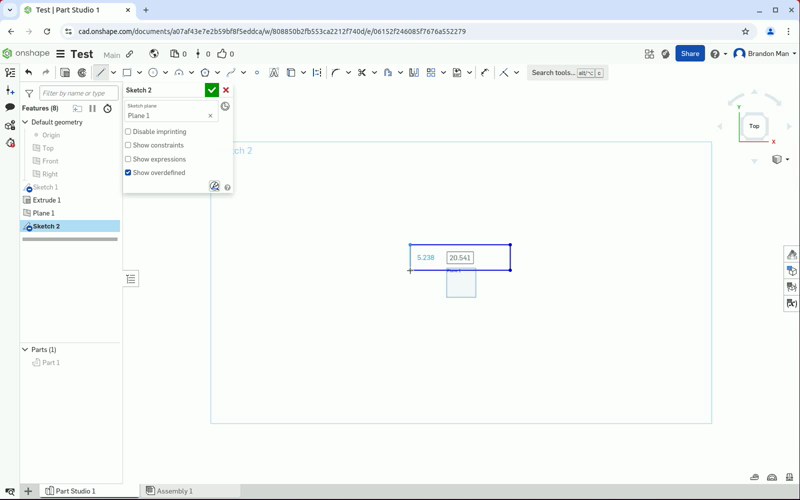
key_up(shift)
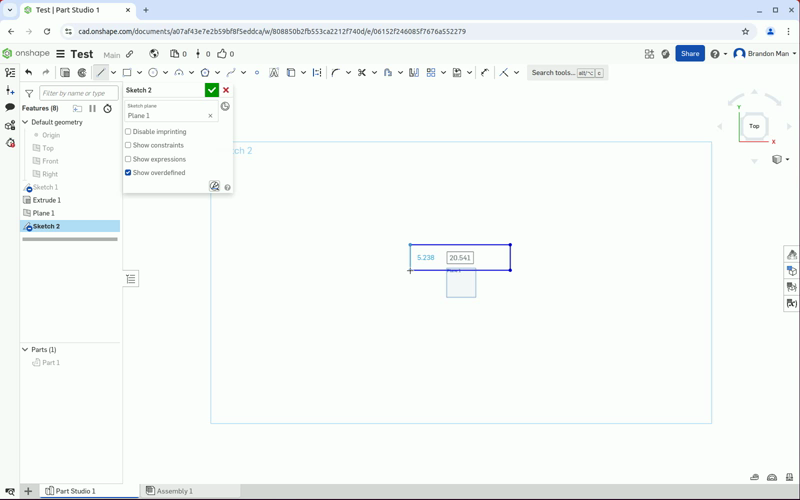
click(410, 270)
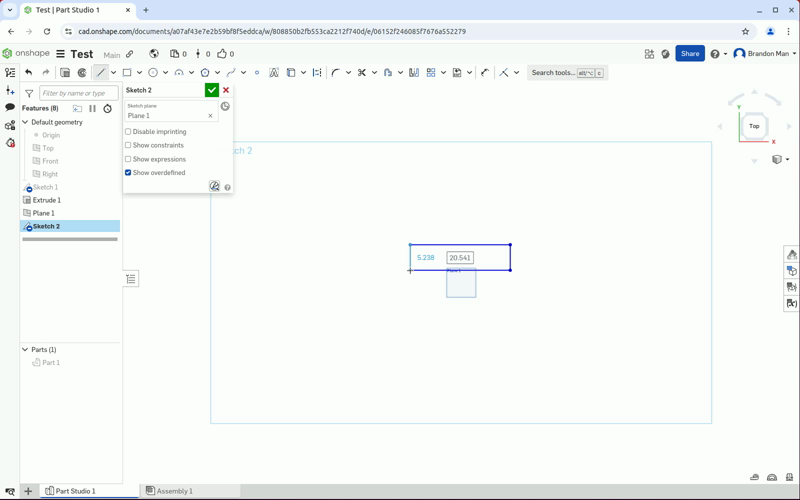
key(esc)
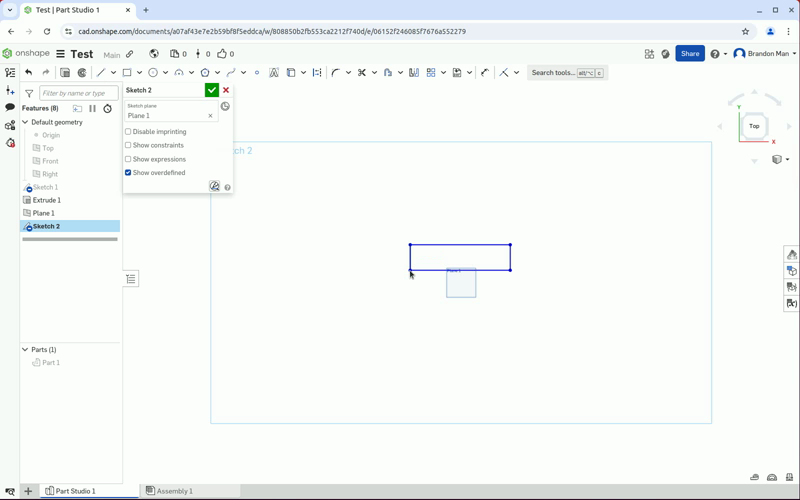
mouse_move(507, 249)
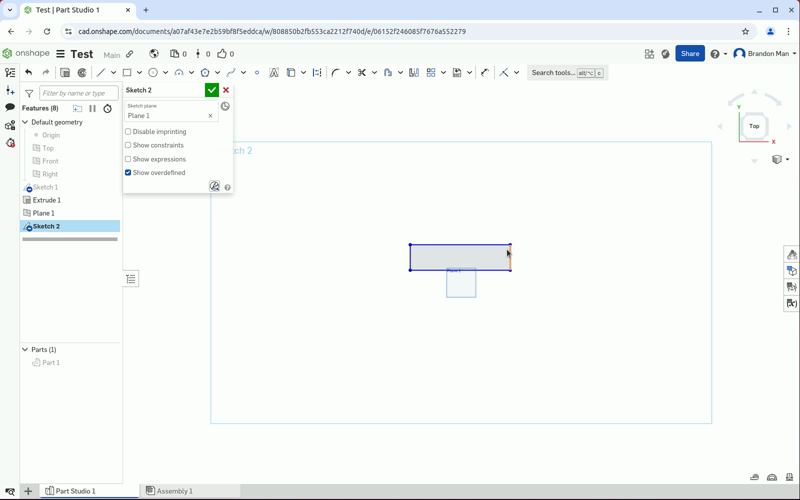
click(507, 249)
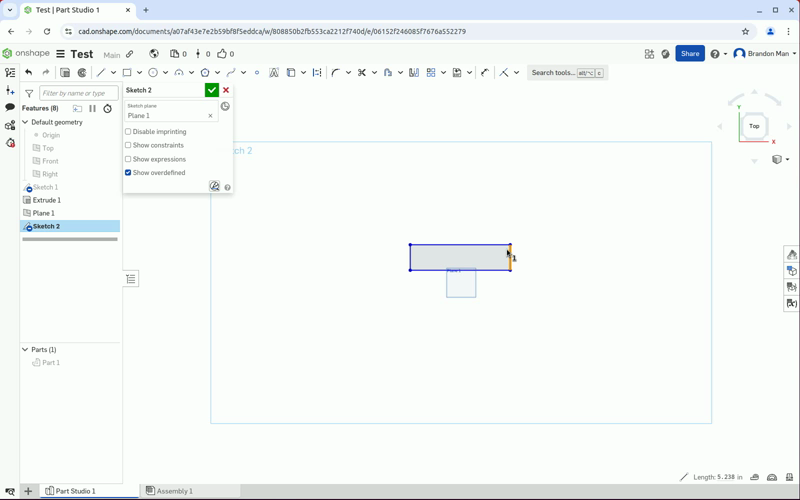
mouse_move(73, 352)
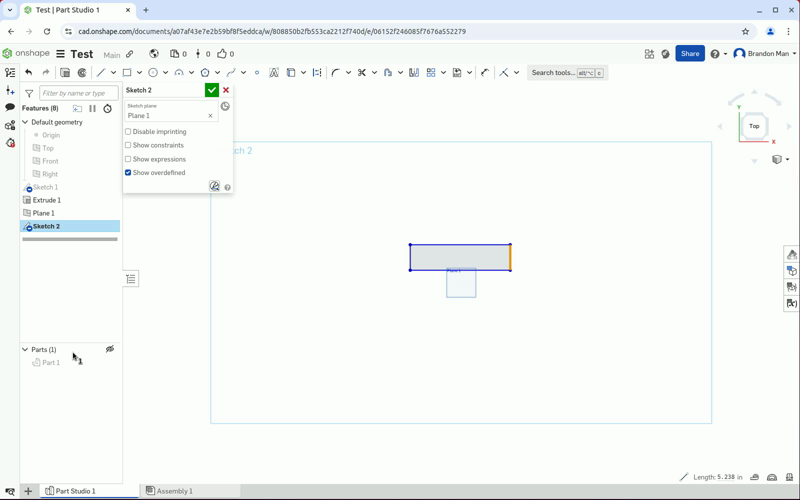
key(shift+y)
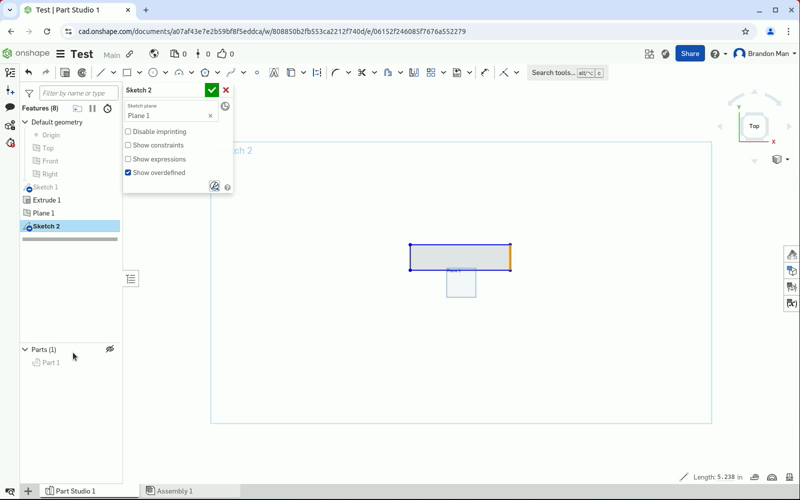
key(shift+e)
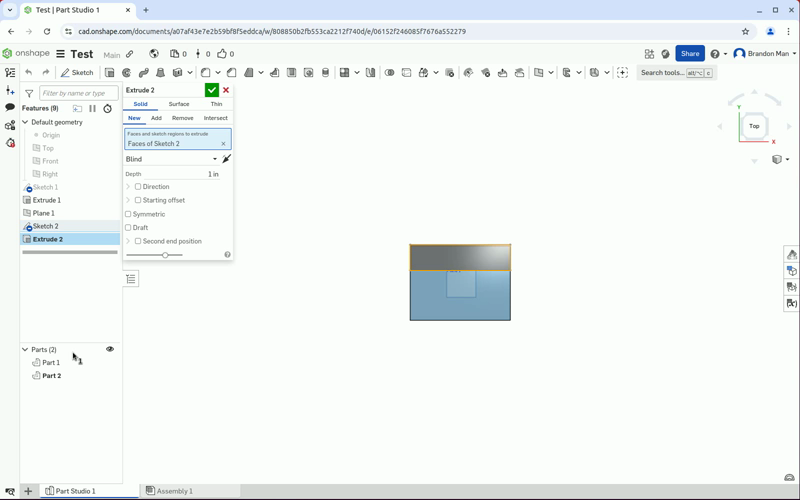
mouse_move(143, 106)
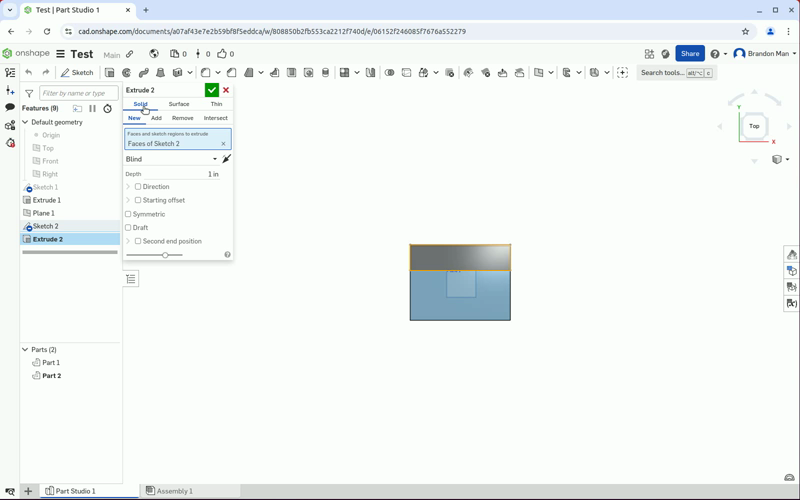
click(143, 106)
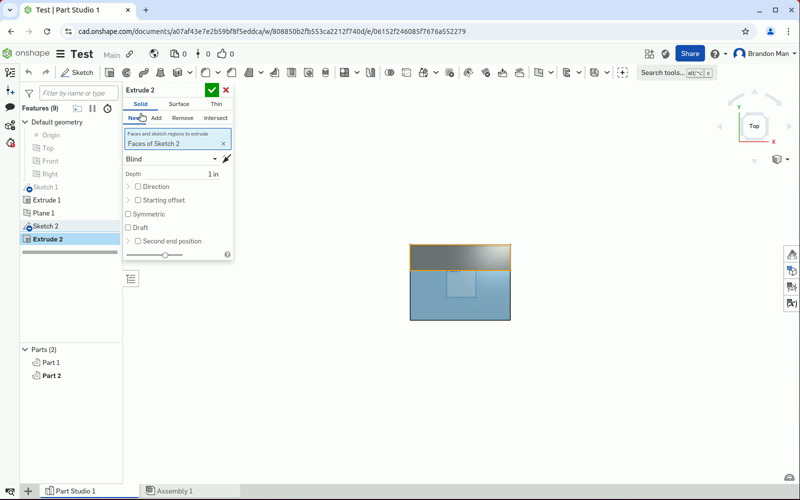
mouse_move(137, 120)
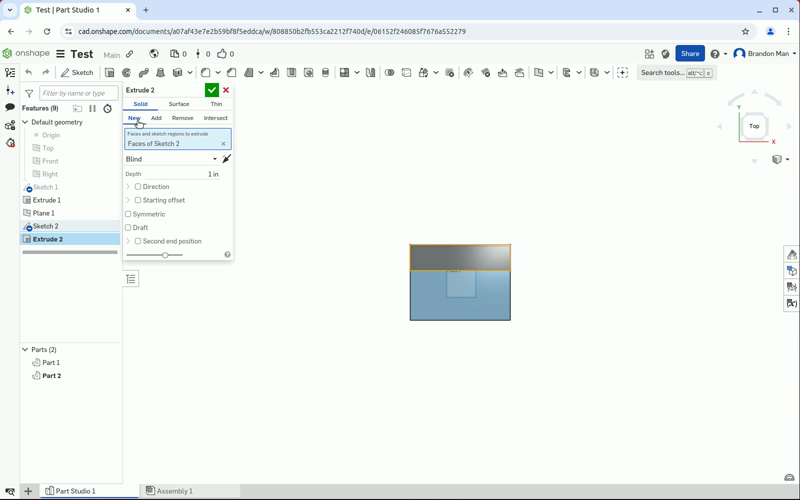
click(137, 120)
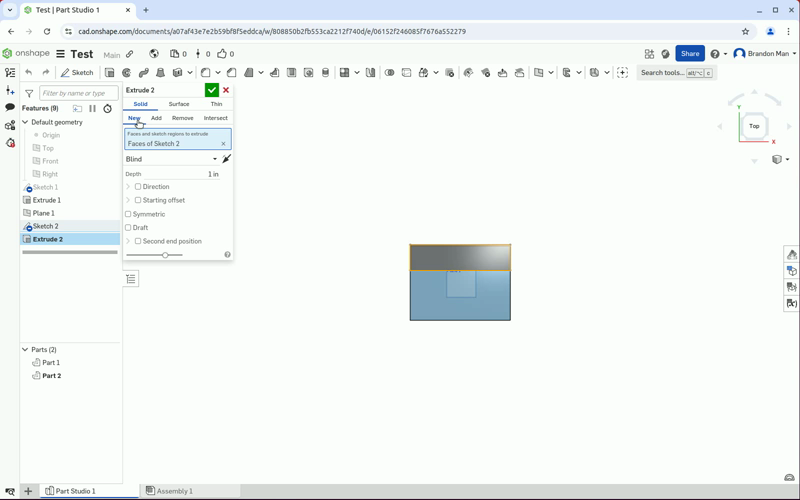
key(tab, 4)
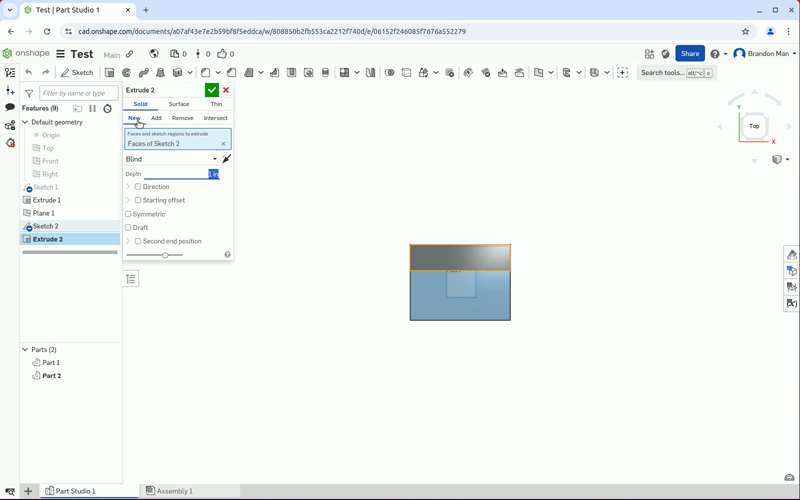
text(25.756)
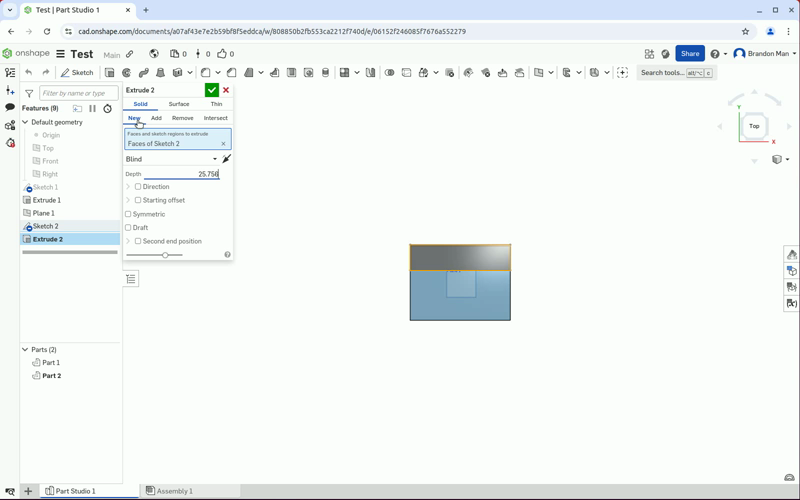
key(enter)
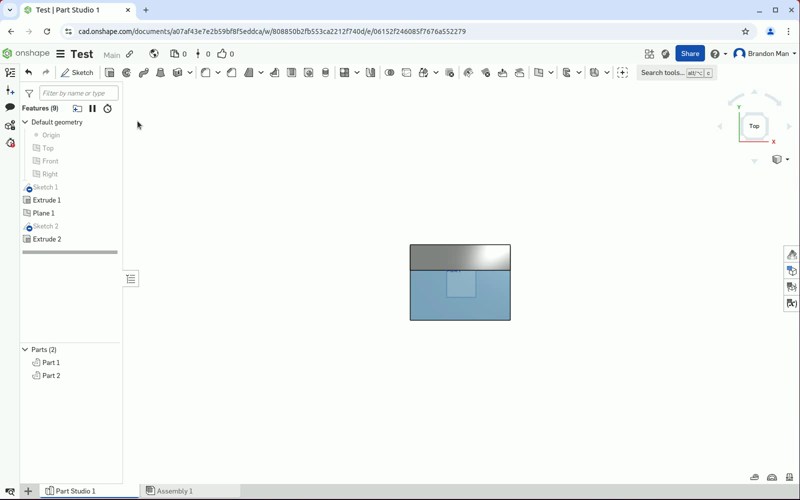
key(shift+h)
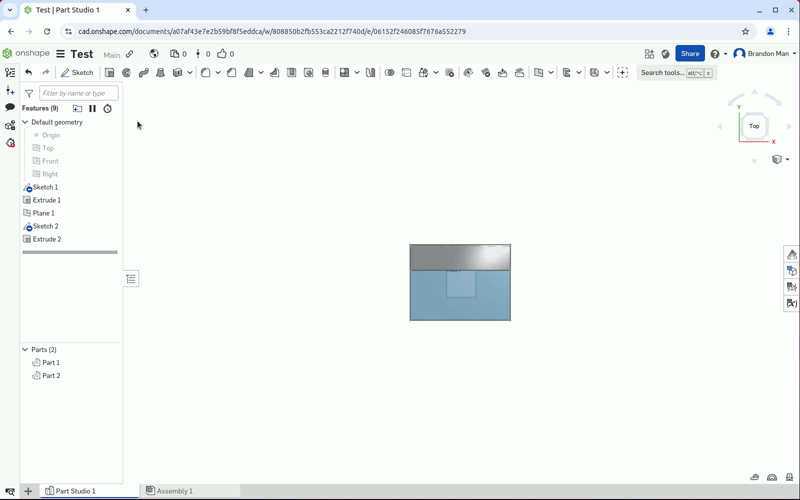
key(shift+h)
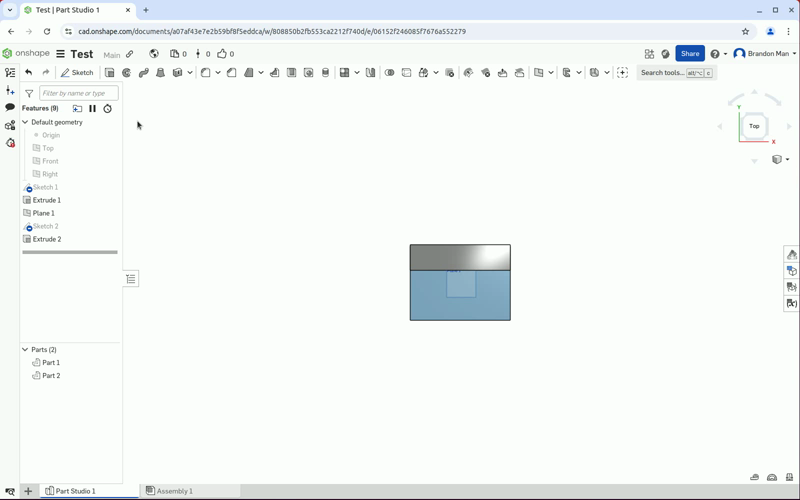
mouse_move(73, 189)
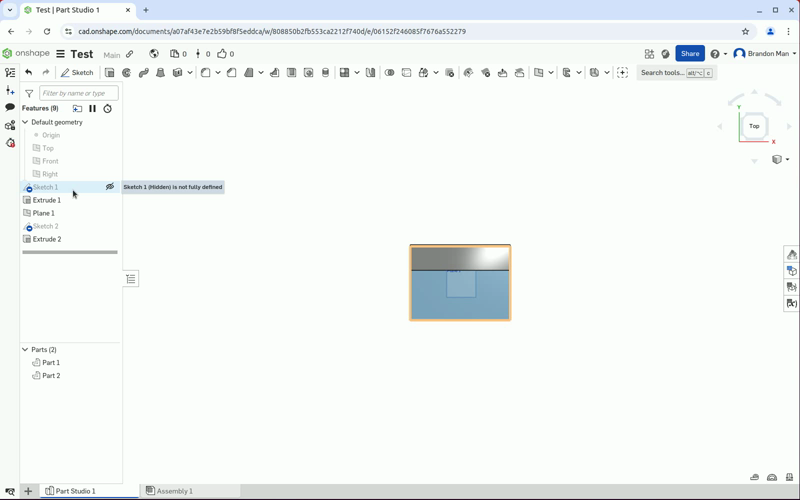
click(73, 189)
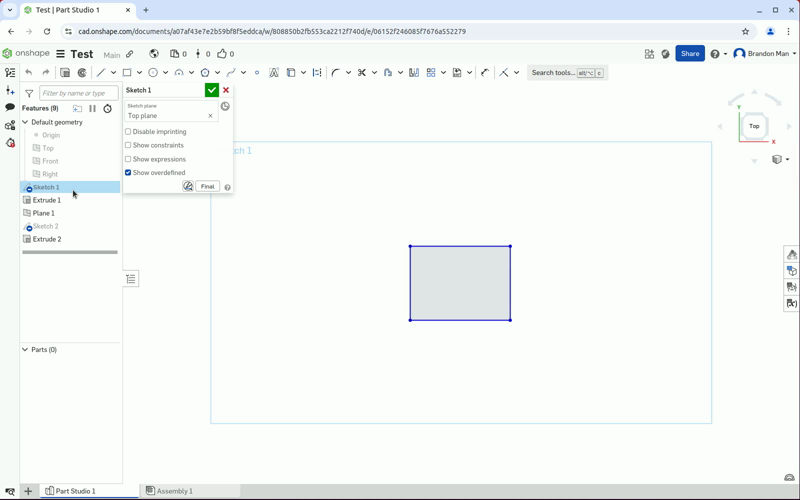
mouse_move(229, 92)
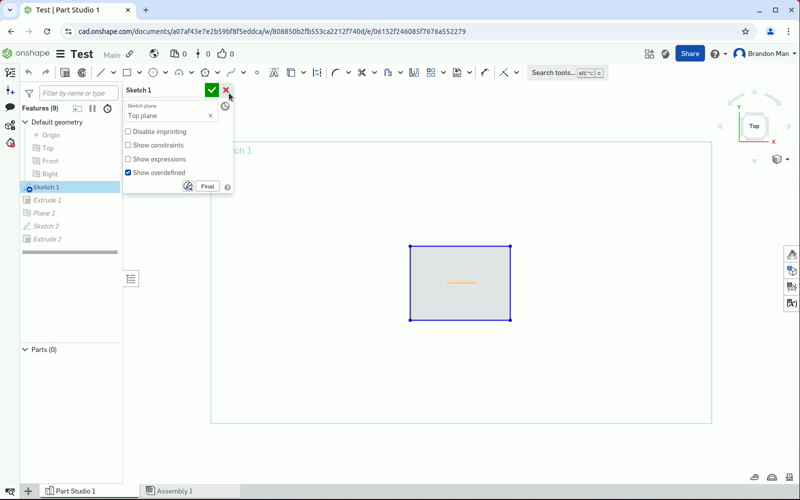
click(229, 92)
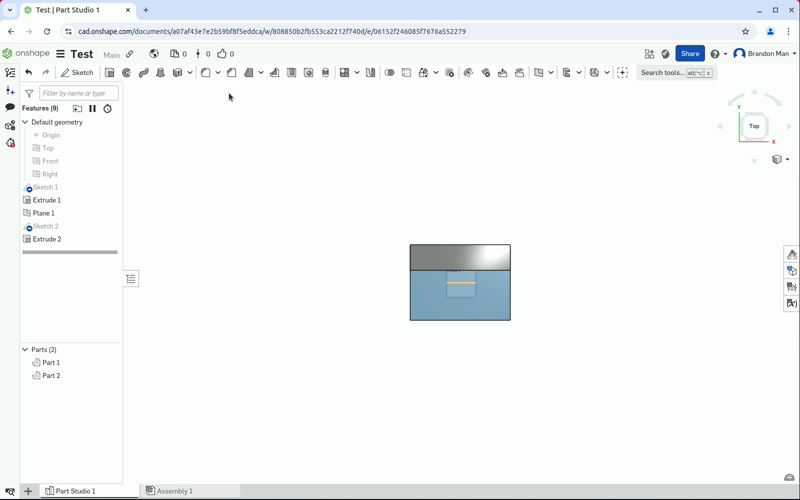
mouse_move(73, 352)
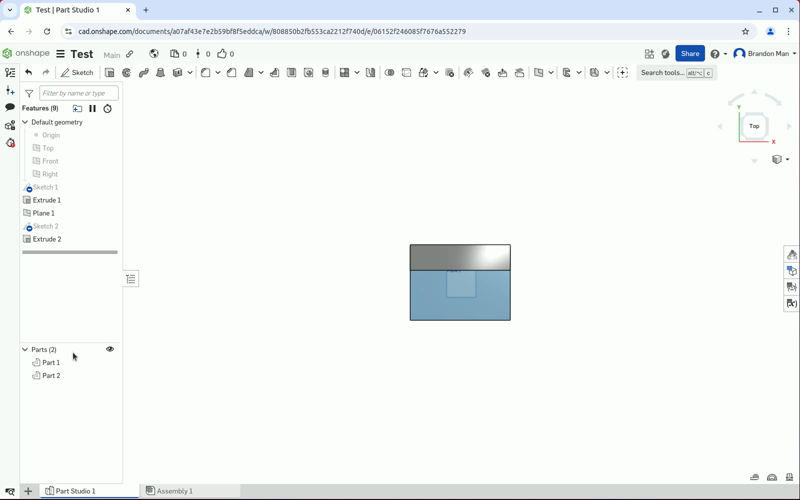
key(y)
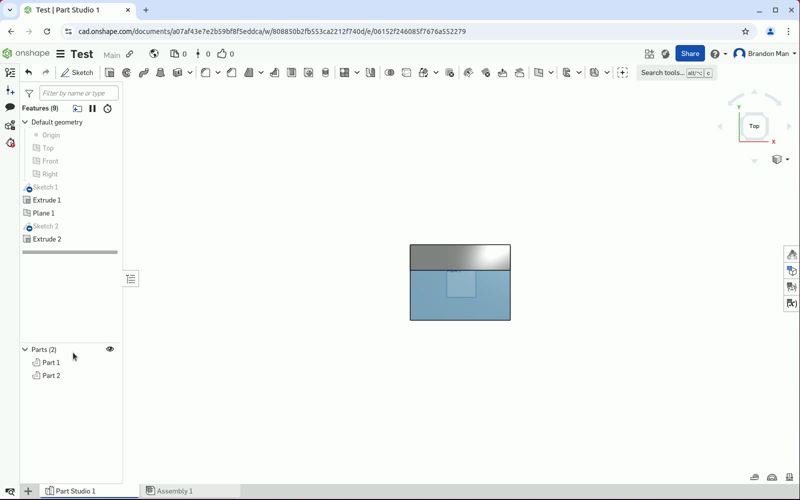
key(shift+p)
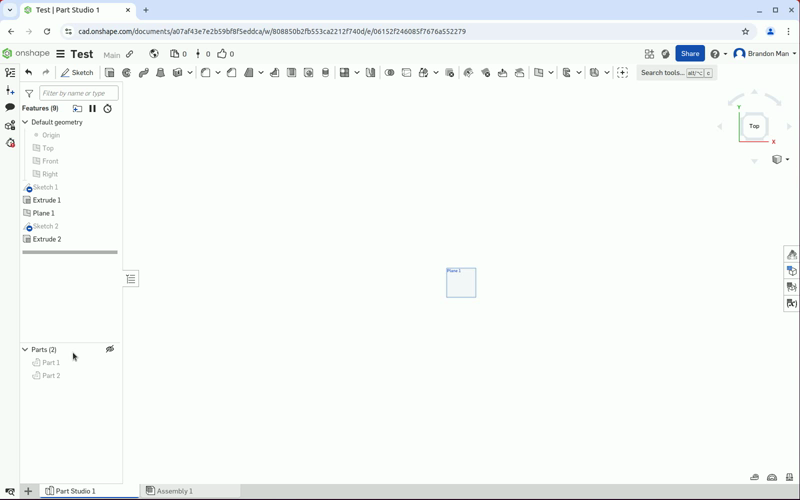
key(space)
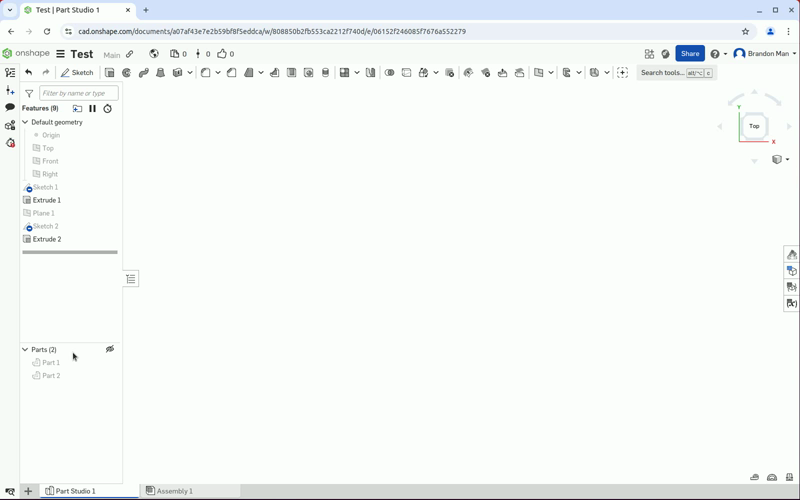
key_down(shift)
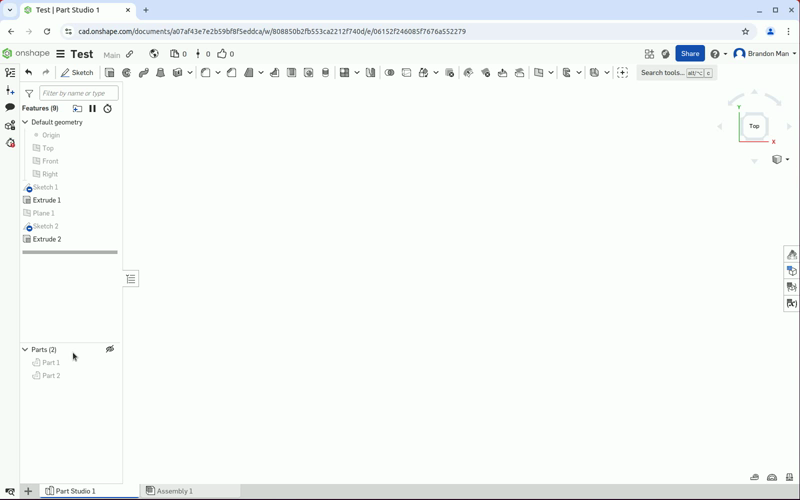
key(up)
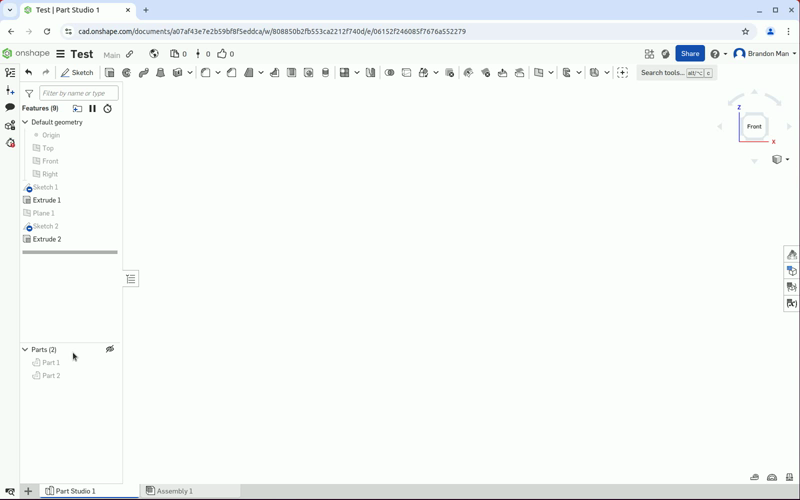
key_up(shift)
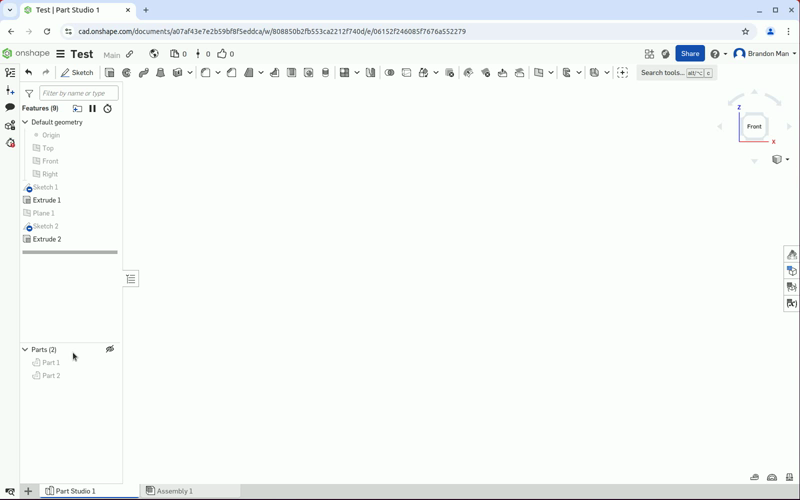
mouse_move(73, 352)
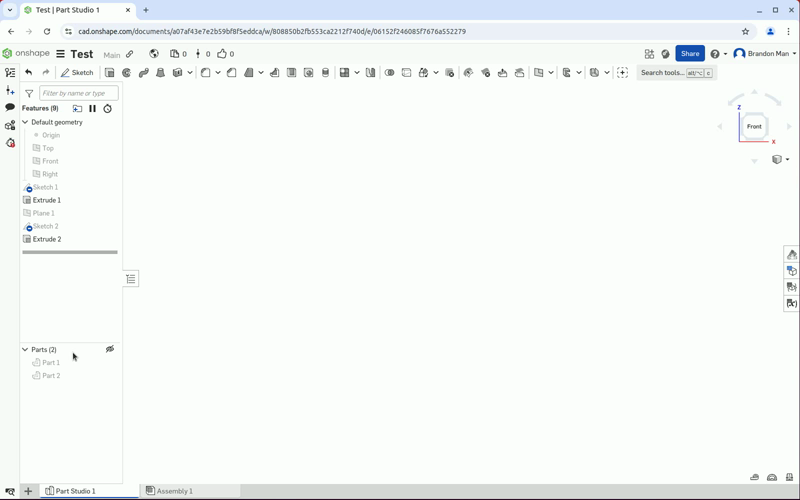
key(shift+y)
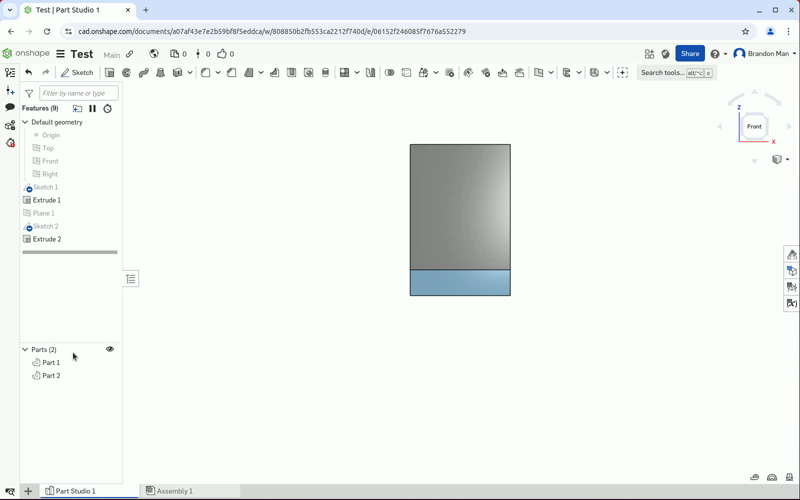
mouse_move(541, 75)
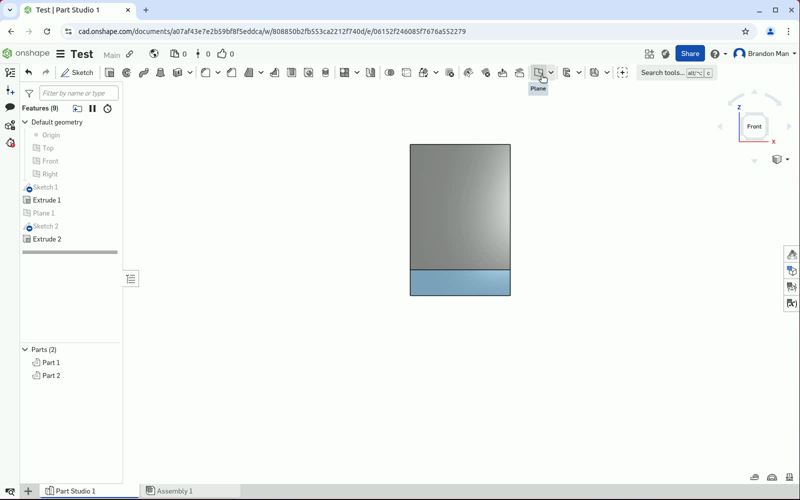
click(541, 75)
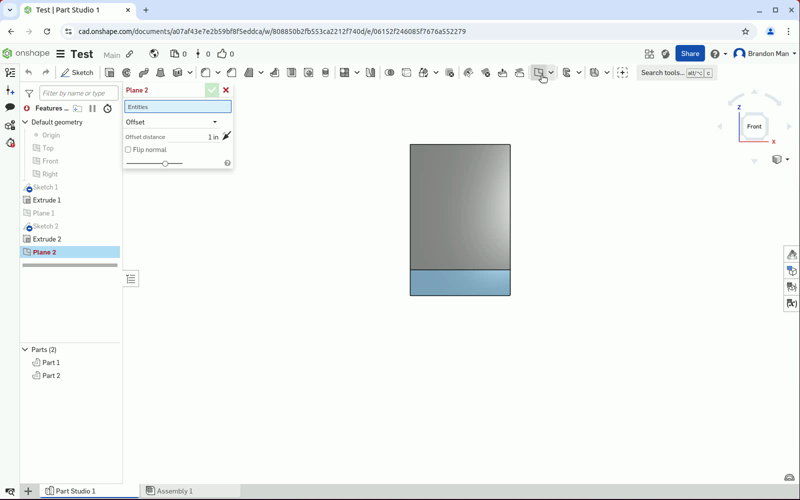
mouse_move(73, 163)
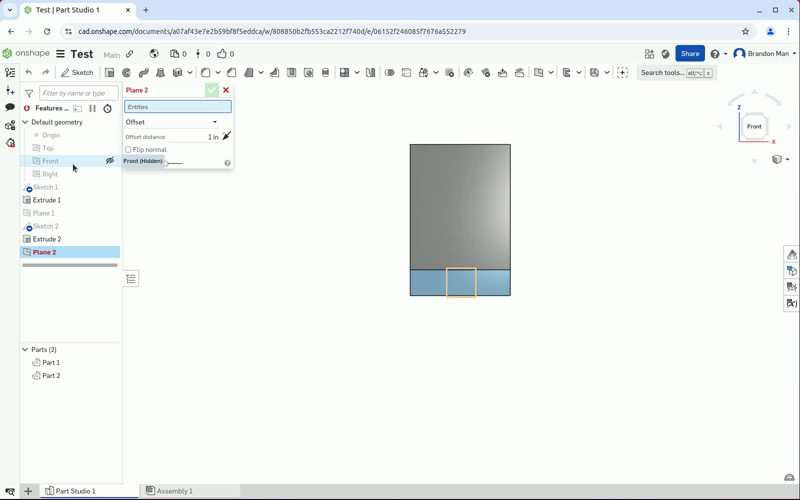
click(73, 163)
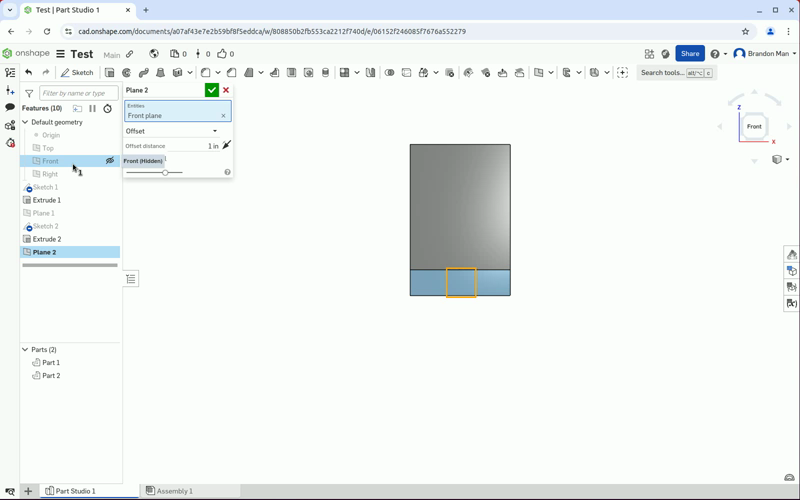
key(tab, 2)
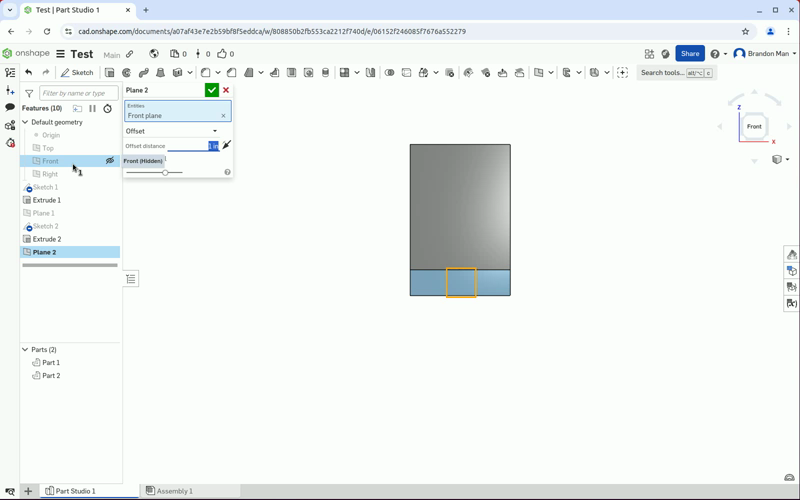
text(2.65)
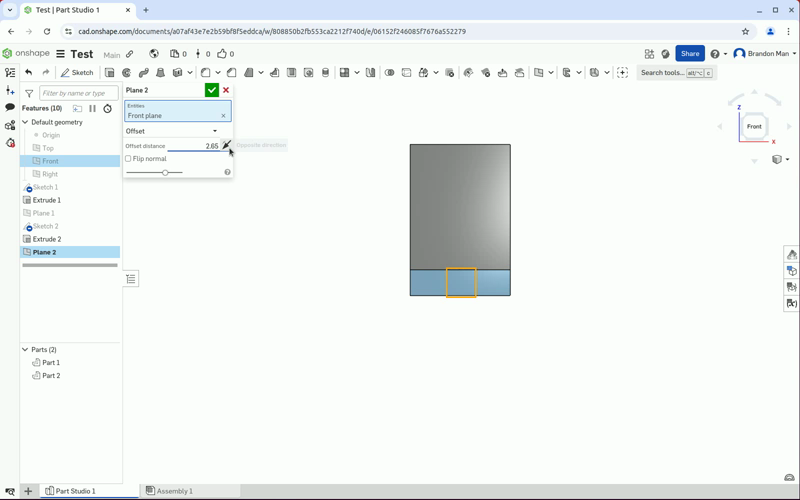
mouse_move(229, 147)
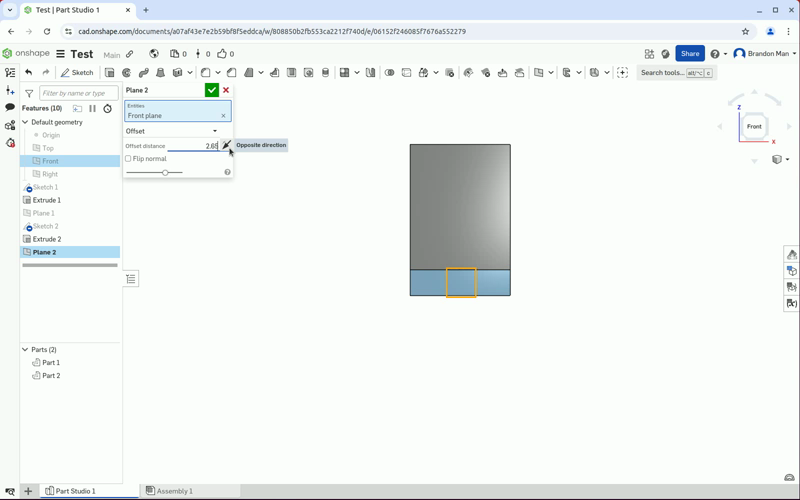
click(229, 147)
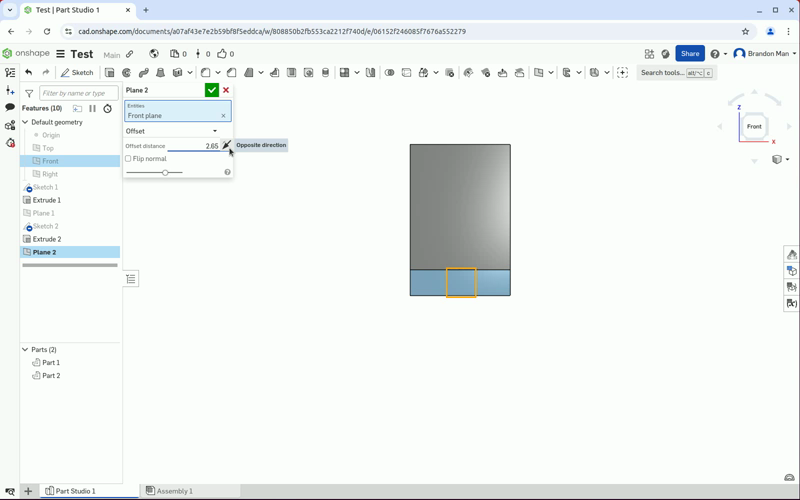
key(enter, 2)
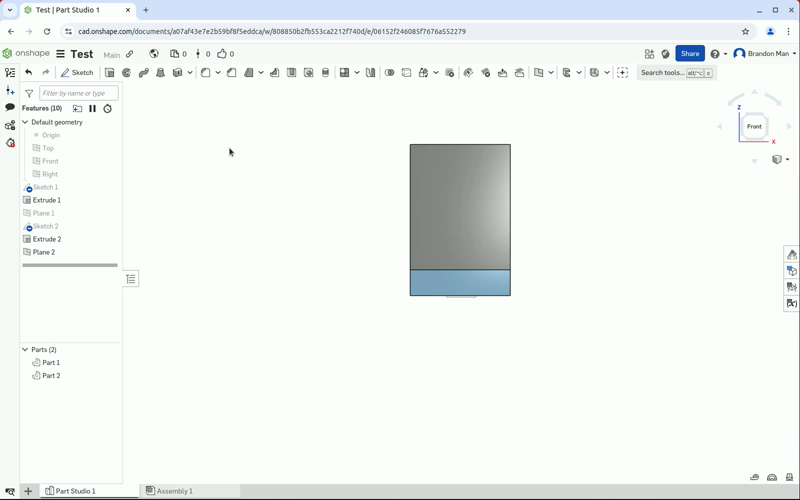
key(shift+s)
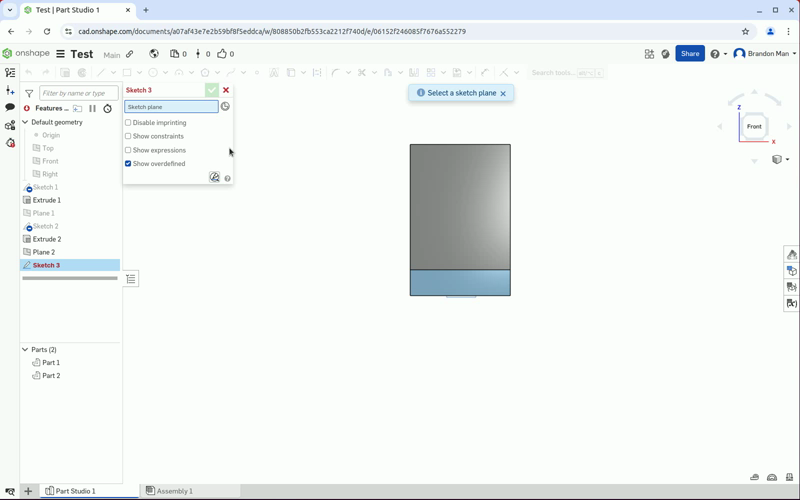
mouse_move(73, 254)
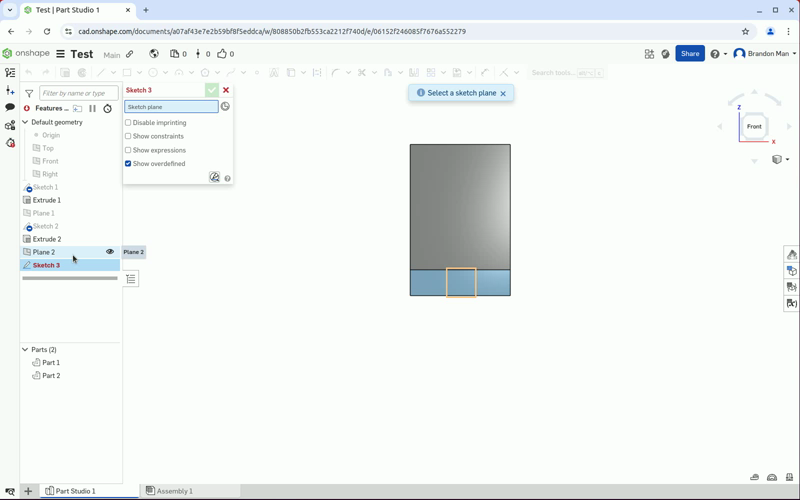
click(73, 254)
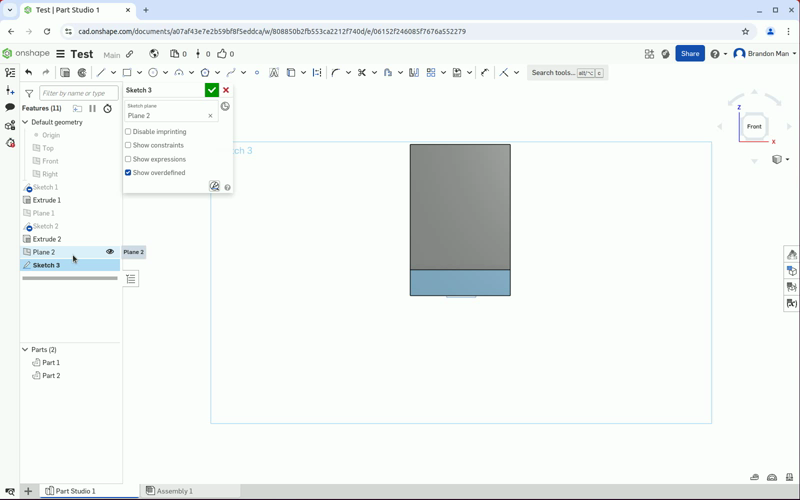
mouse_move(73, 352)
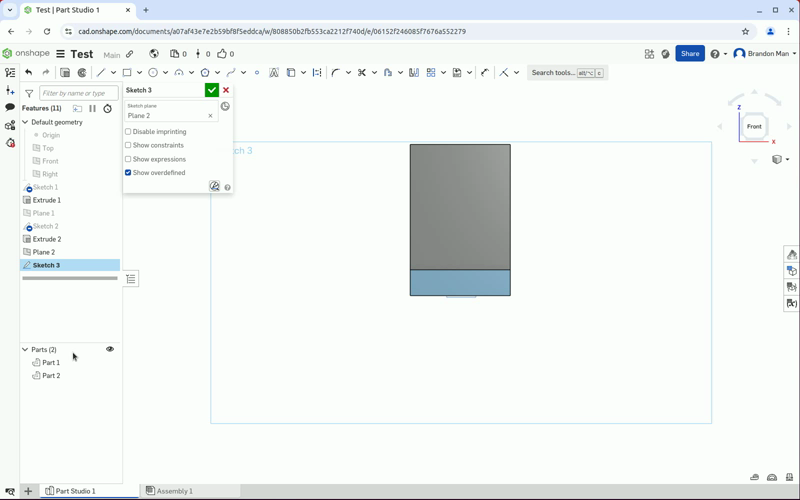
key(y)
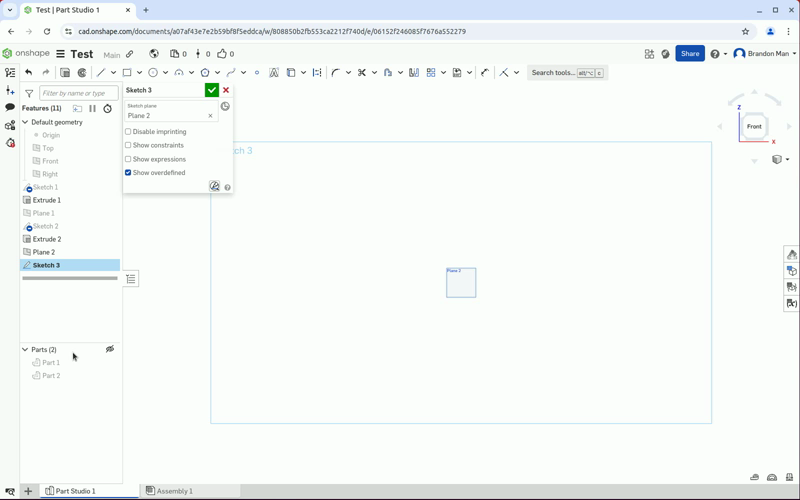
key(c)
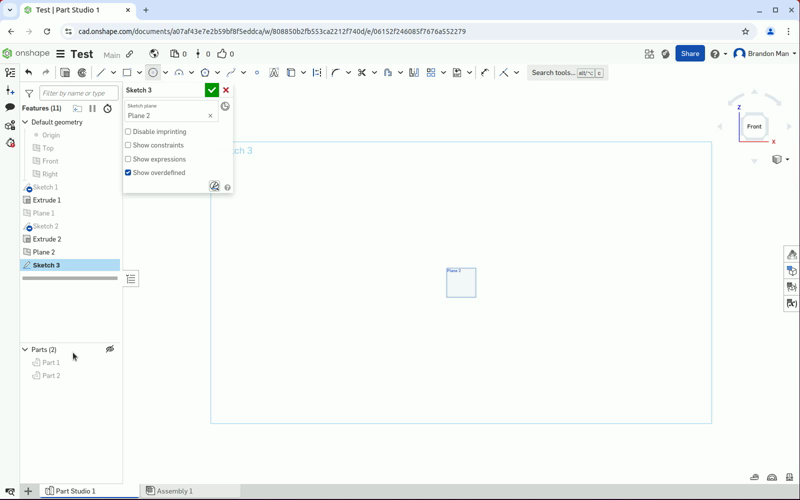
key_down(shift)
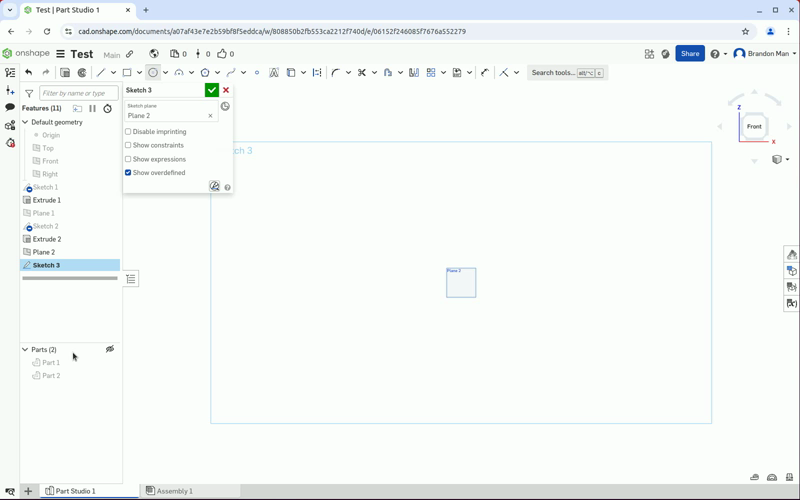
mouse_move(461, 220)
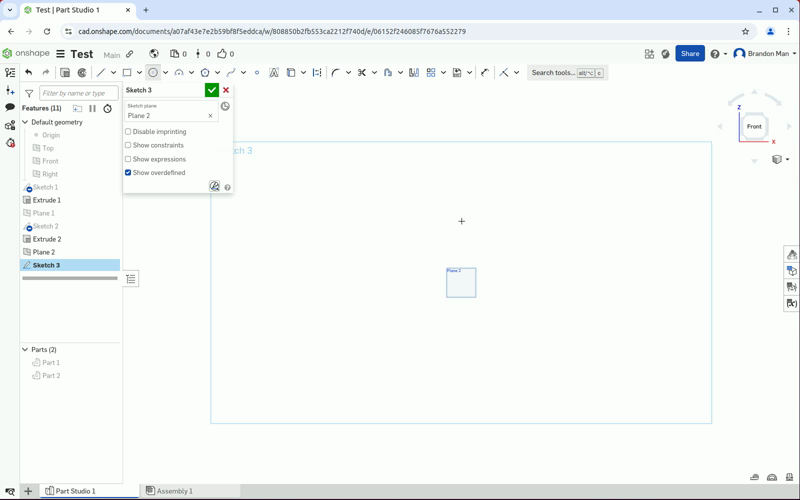
click(461, 220)
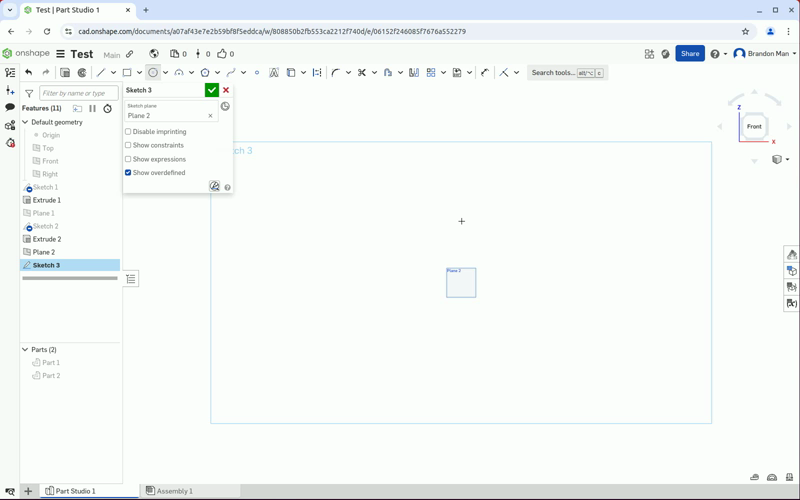
key_up(shift)
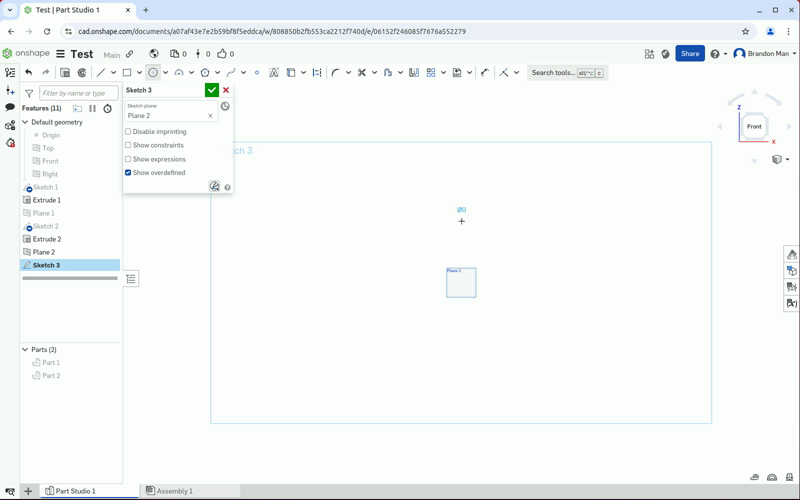
mouse_move(487, 220)
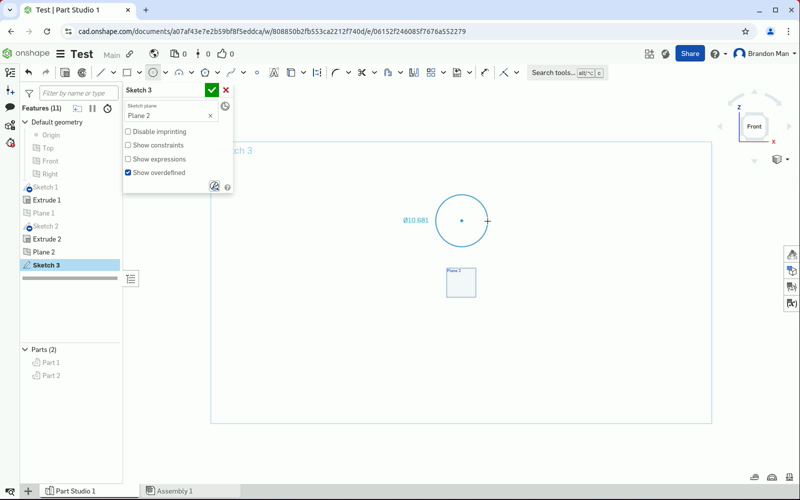
click(487, 220)
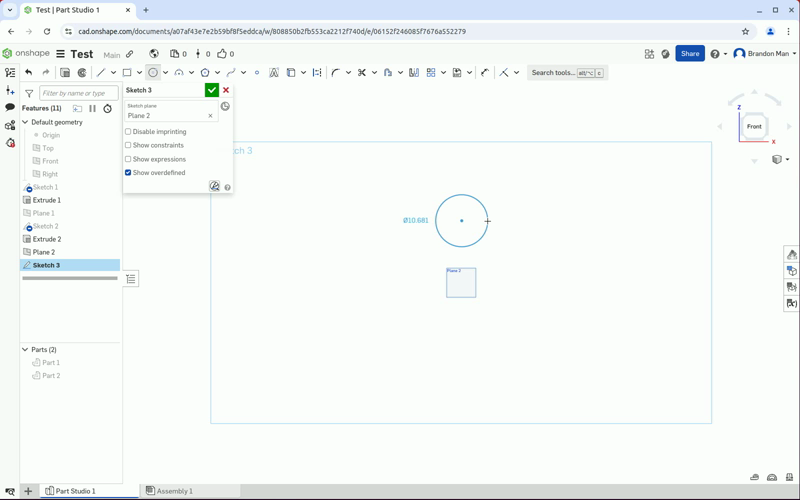
key(esc)
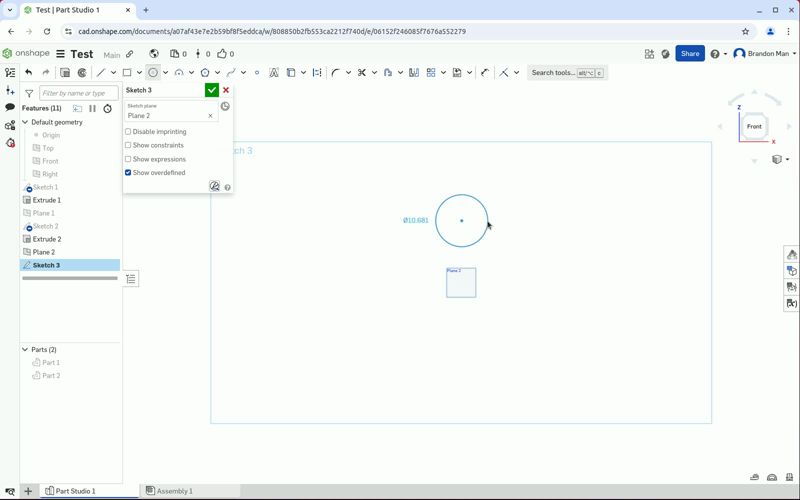
mouse_move(459, 203)
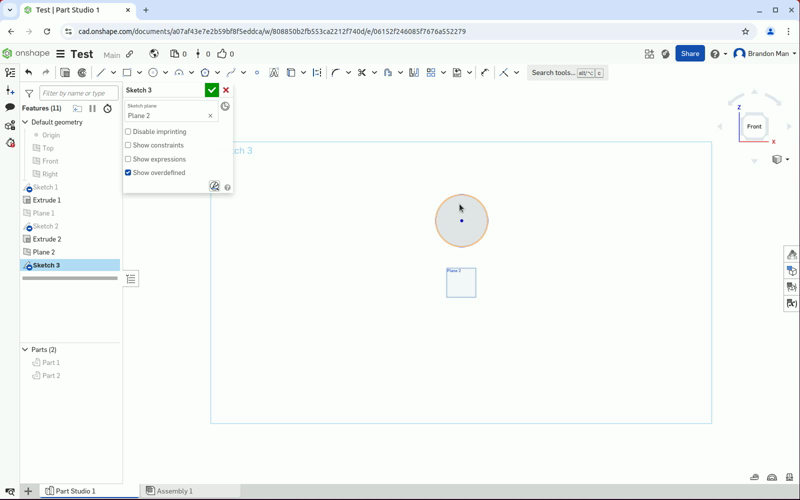
click(459, 203)
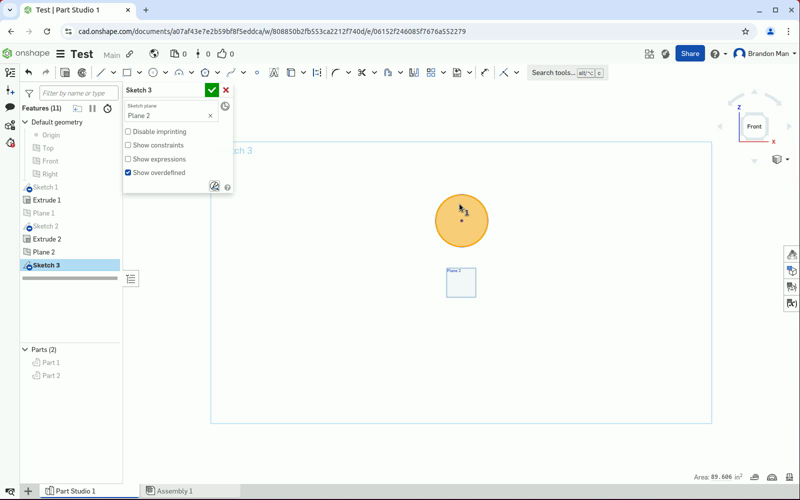
mouse_move(73, 352)
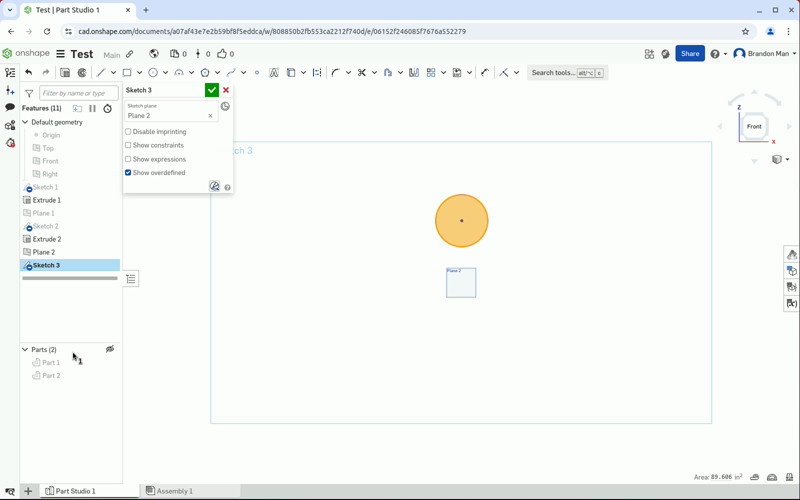
key(shift+y)
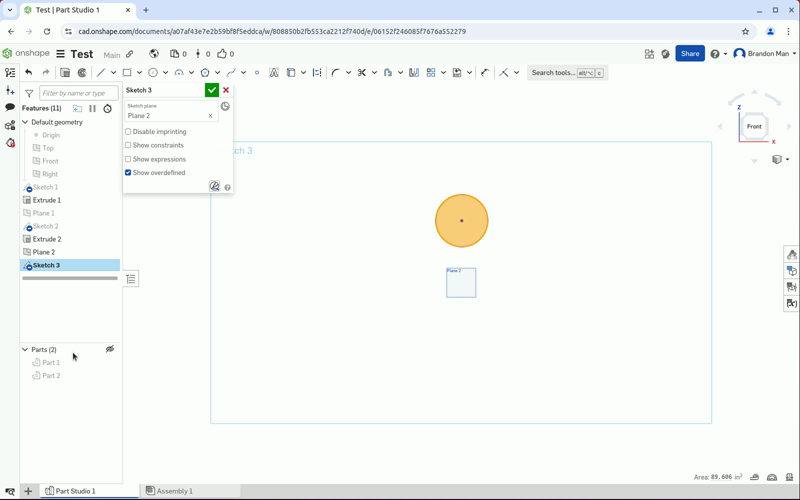
key(shift+e)
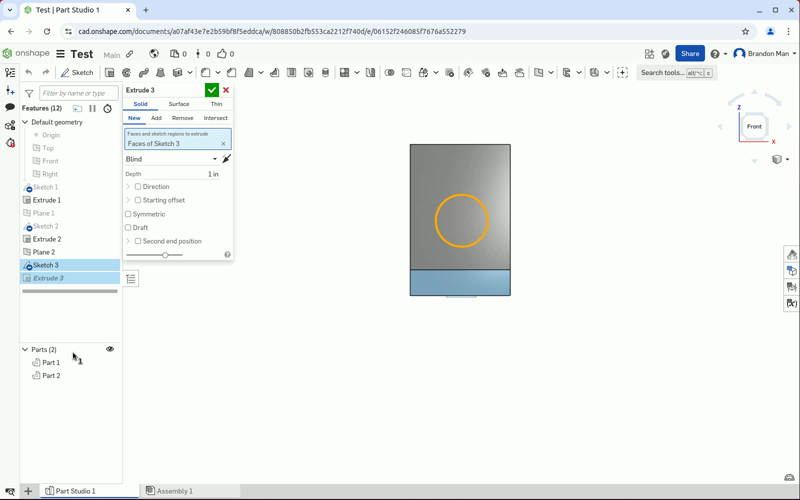
mouse_move(143, 106)
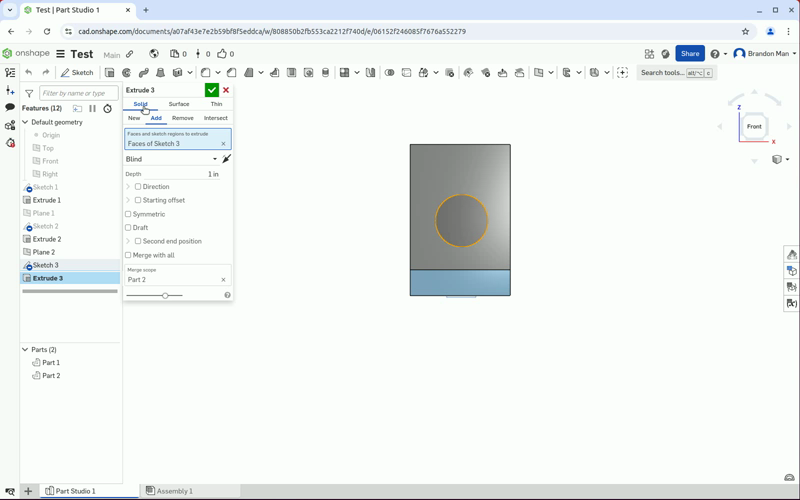
click(143, 106)
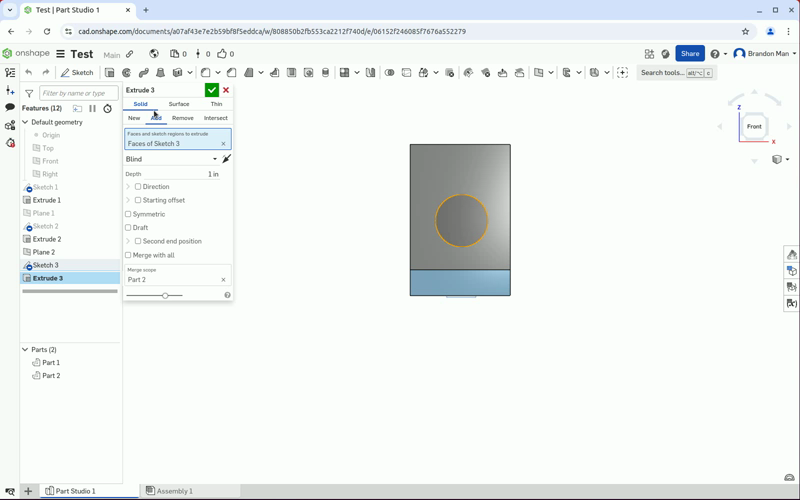
mouse_move(186, 120)
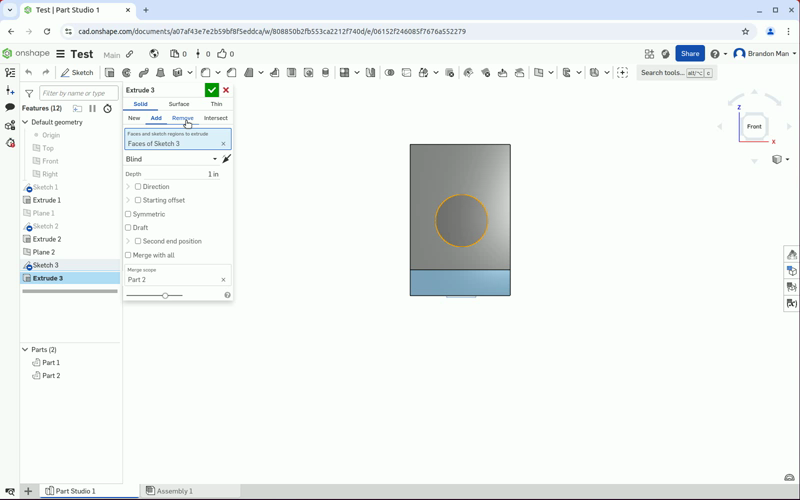
click(186, 120)
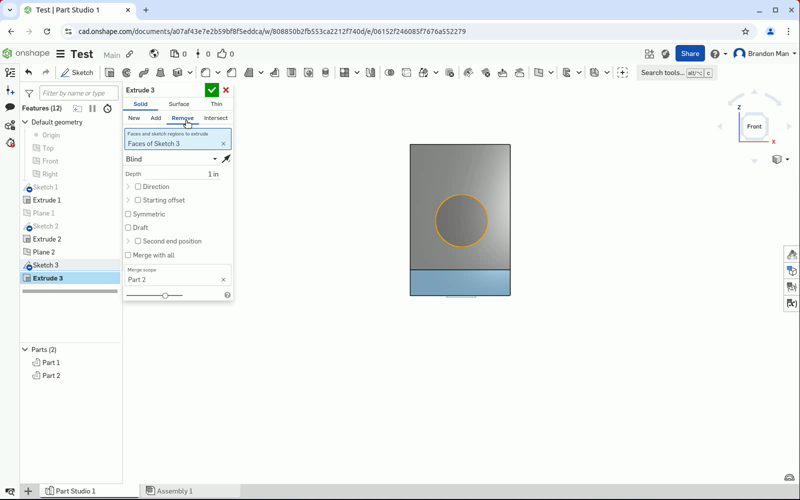
key(tab, 4)
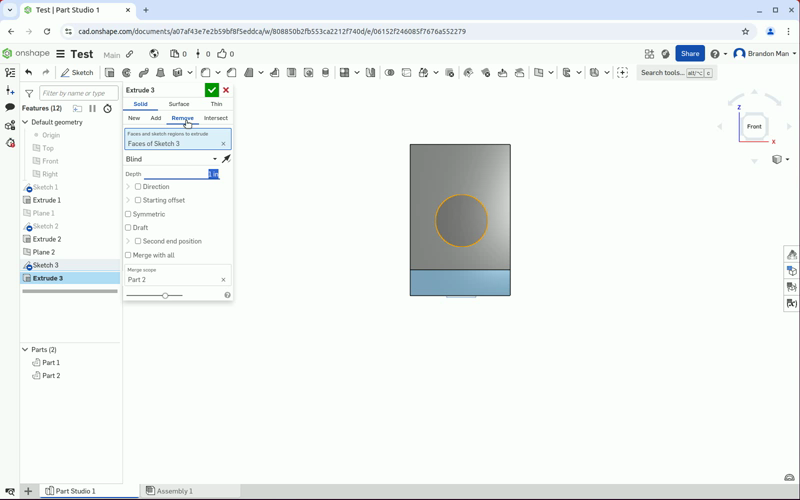
text(10.351)
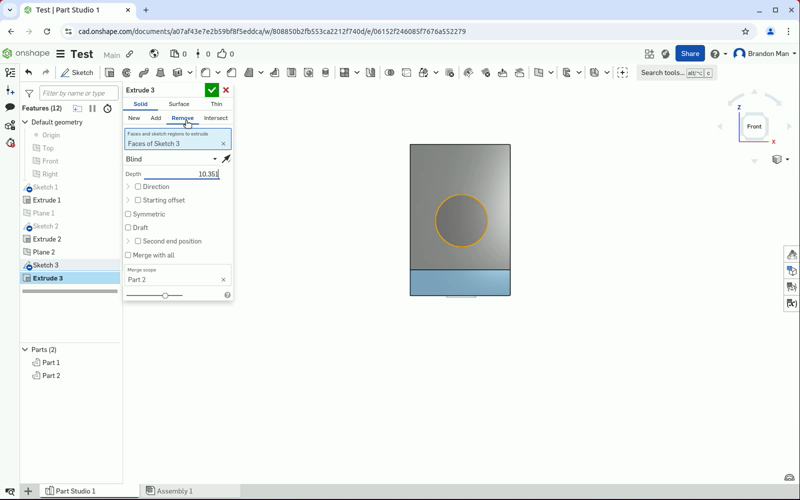
key(tab, 6)
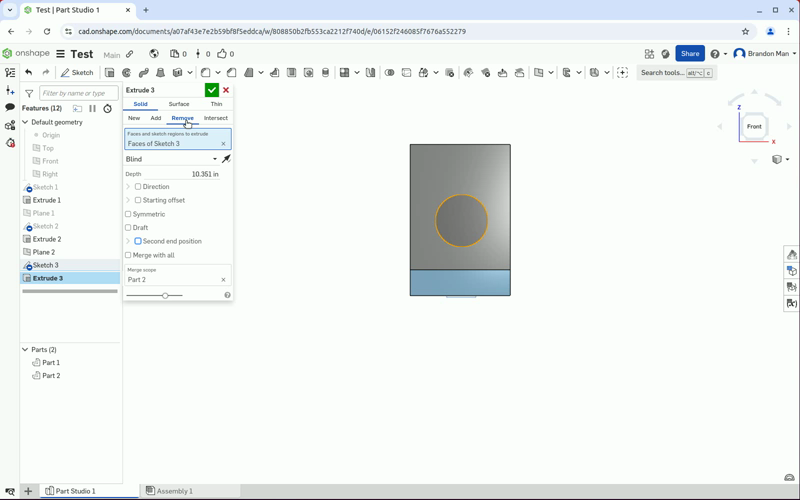
key(space)
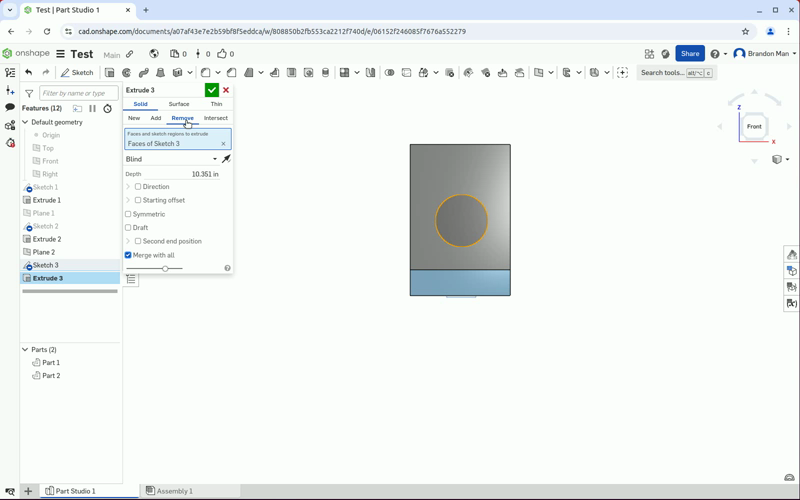
key(enter)
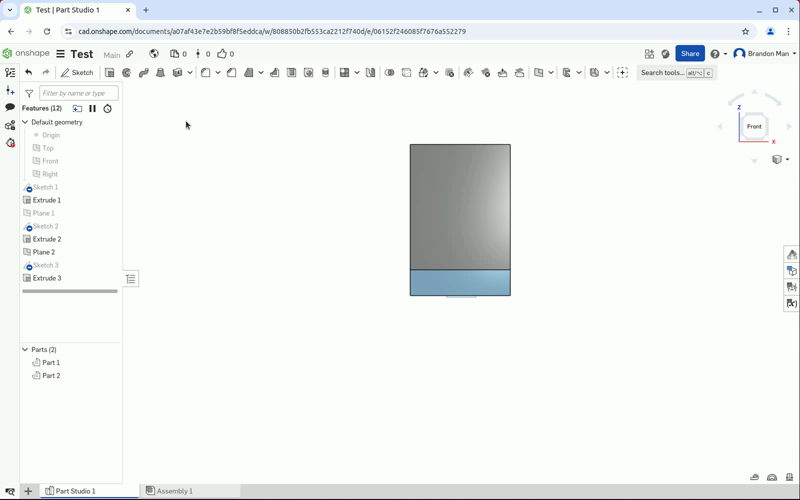
key(shift+h)
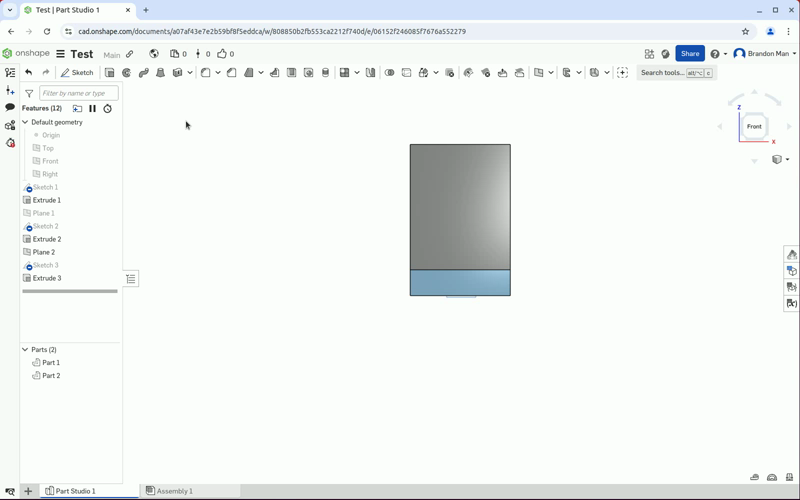
key(shift+h)
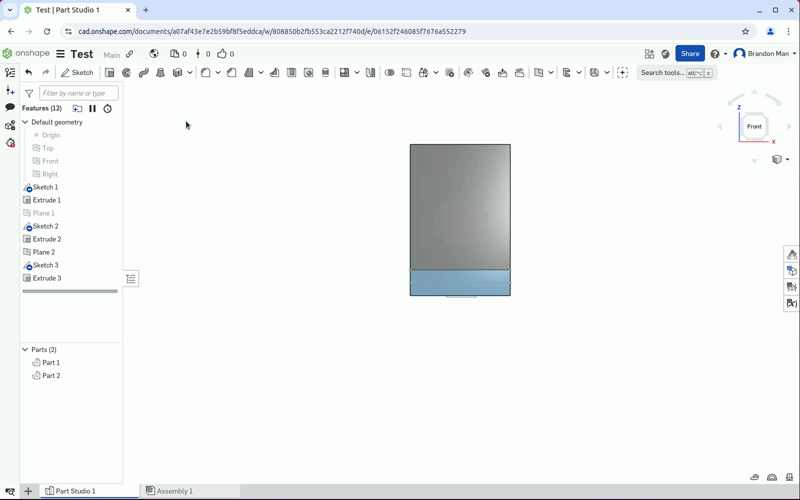
key(shift+7)
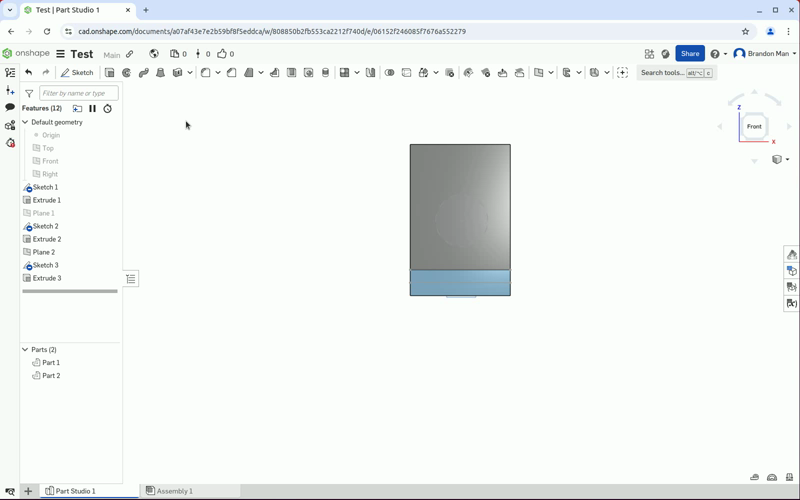
key(left, 2)
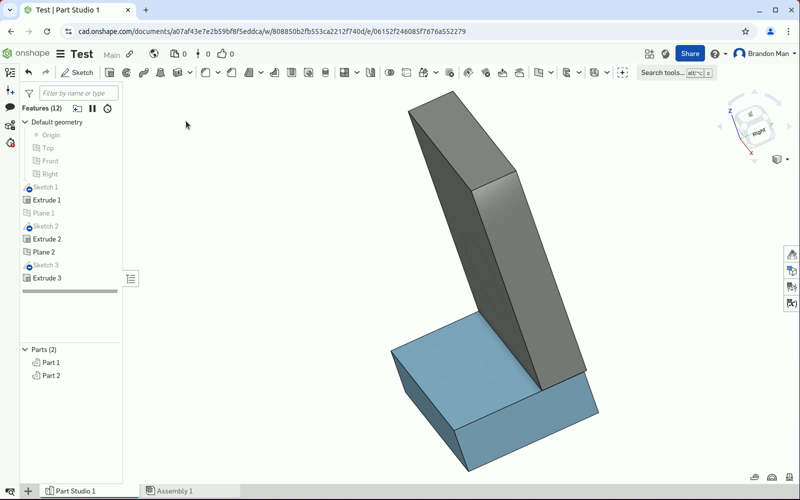
key(down, 2)
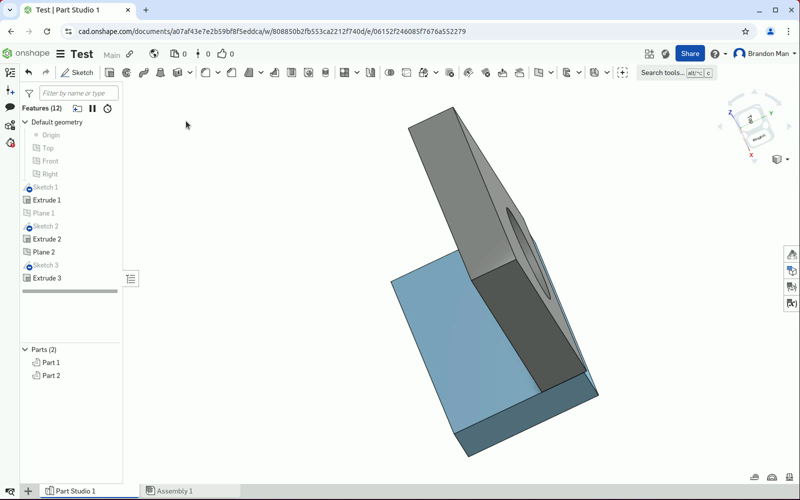
key(up, 2)
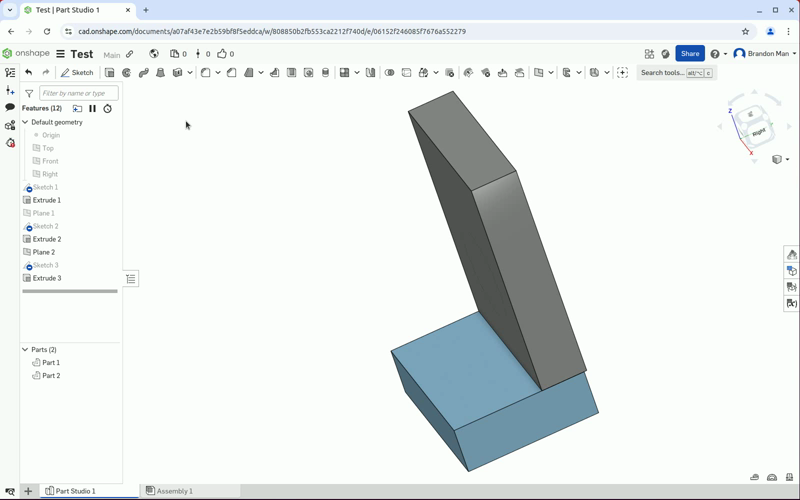
key(right, 2)
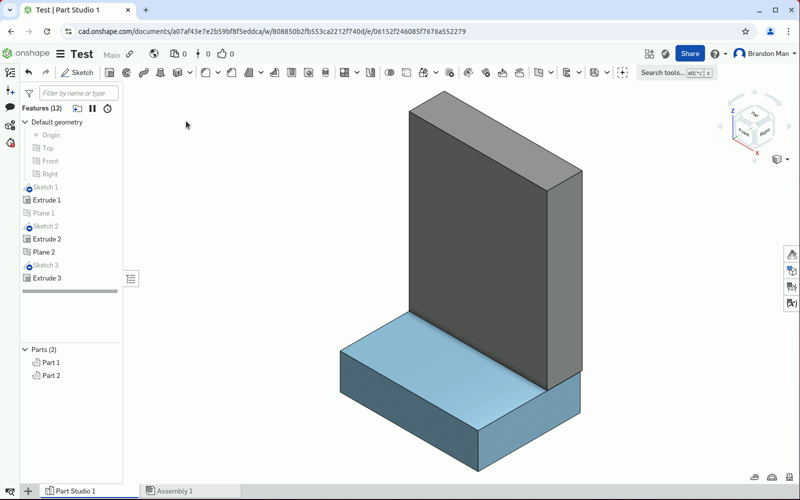
mouse_move(73, 189)
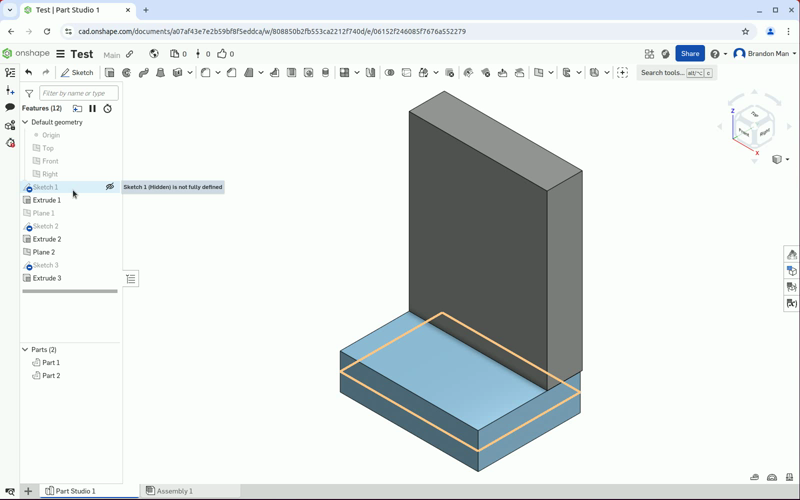
click(73, 189)